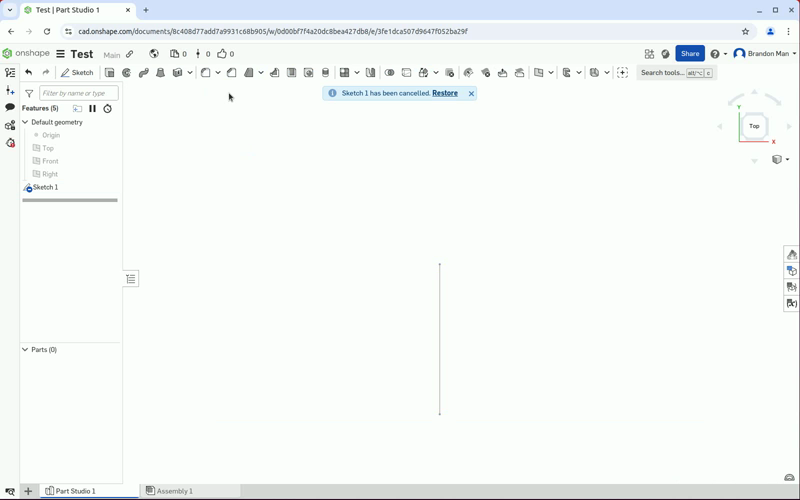
key(shift+h)
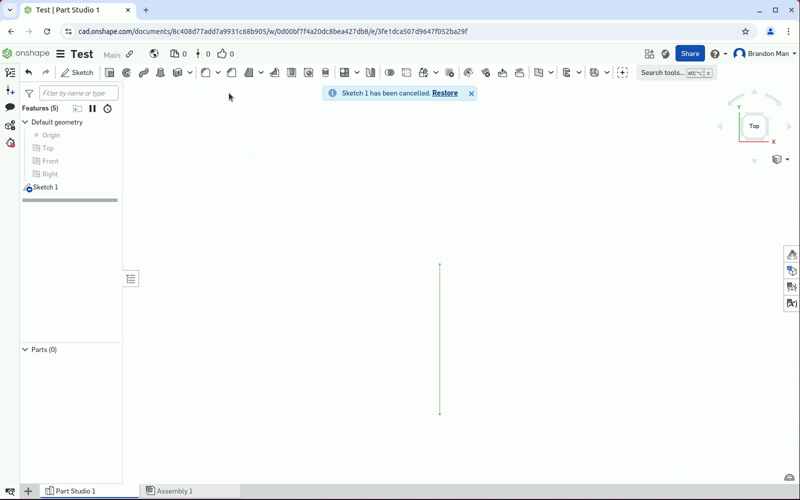
key(shift+s)
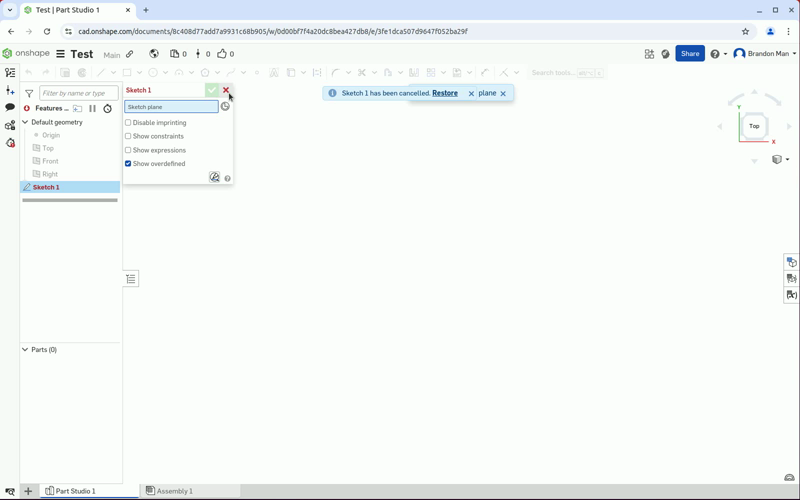
mouse_move(73, 150)
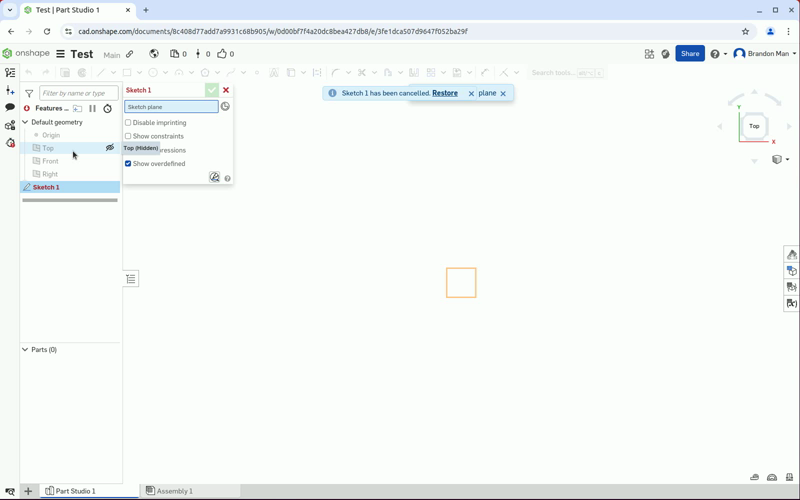
click(73, 150)
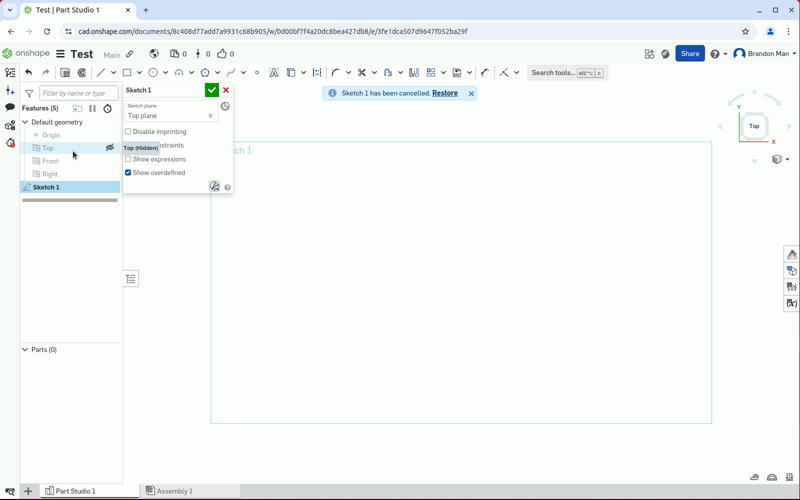
mouse_move(73, 352)
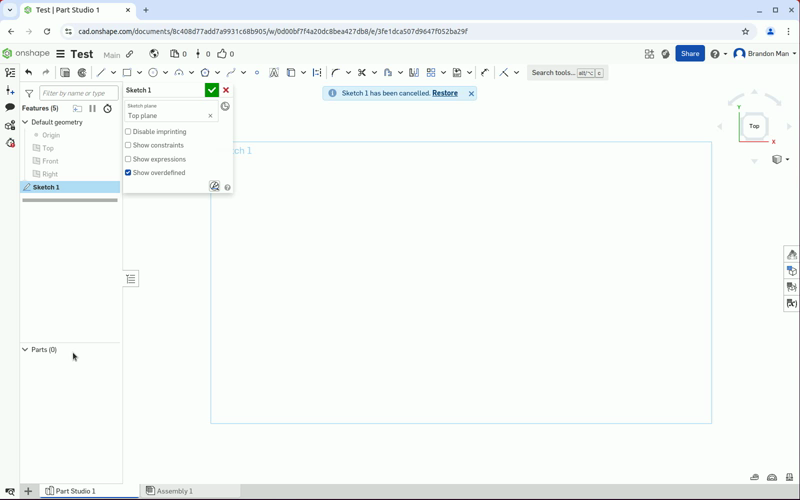
key(y)
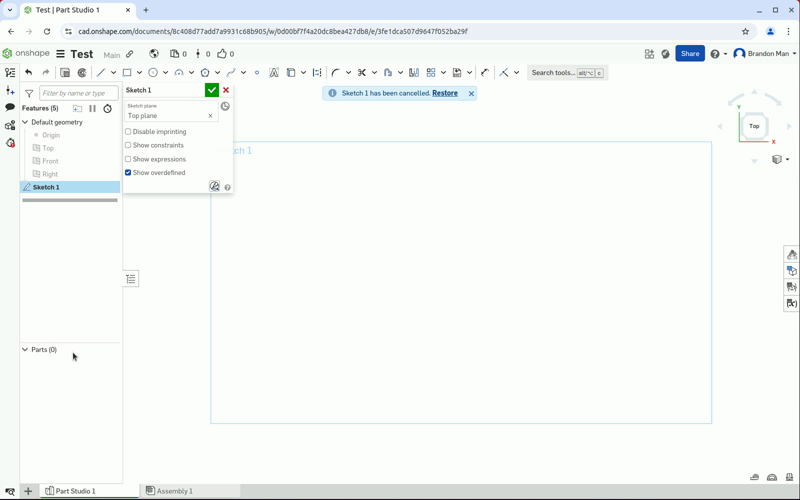
key(l)
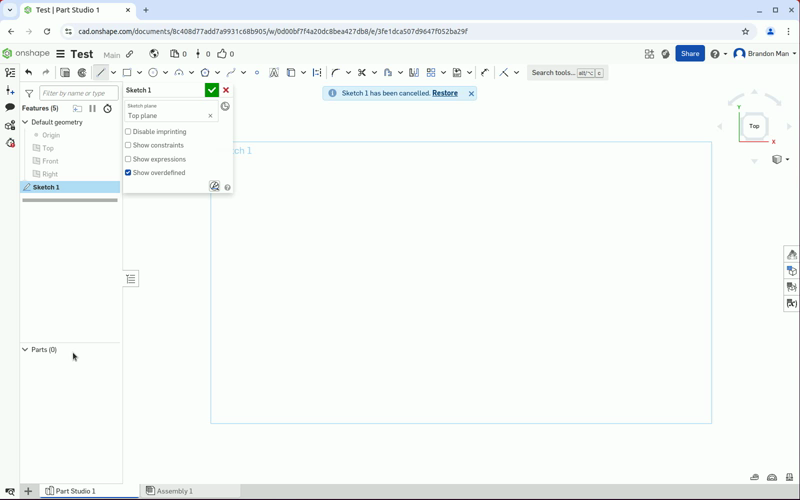
key_down(shift)
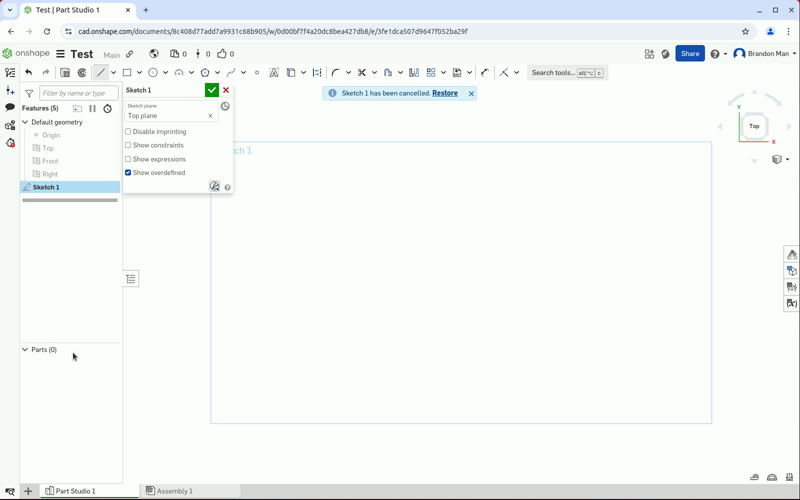
mouse_move(348, 380)
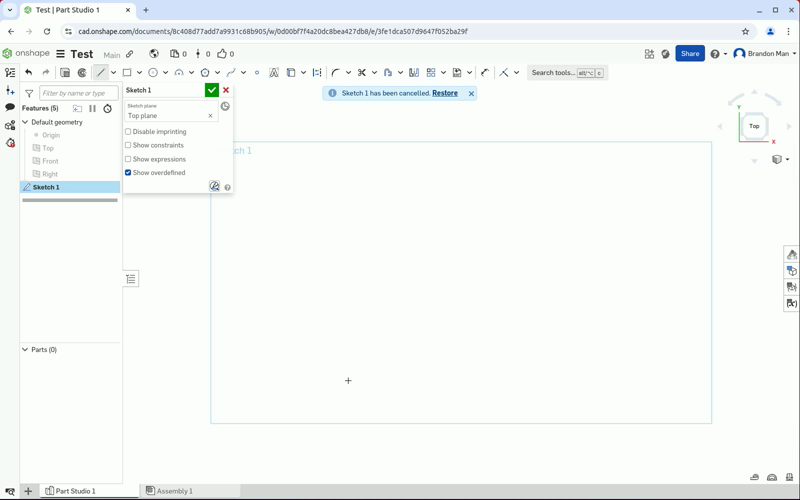
click(348, 380)
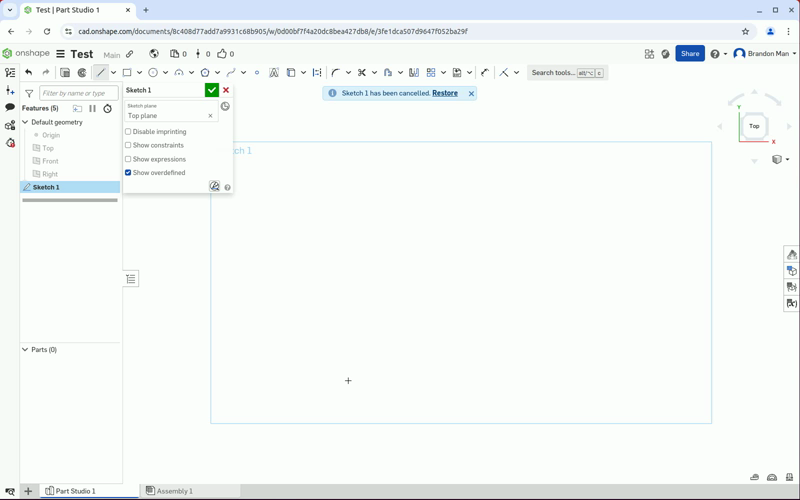
key_up(shift)
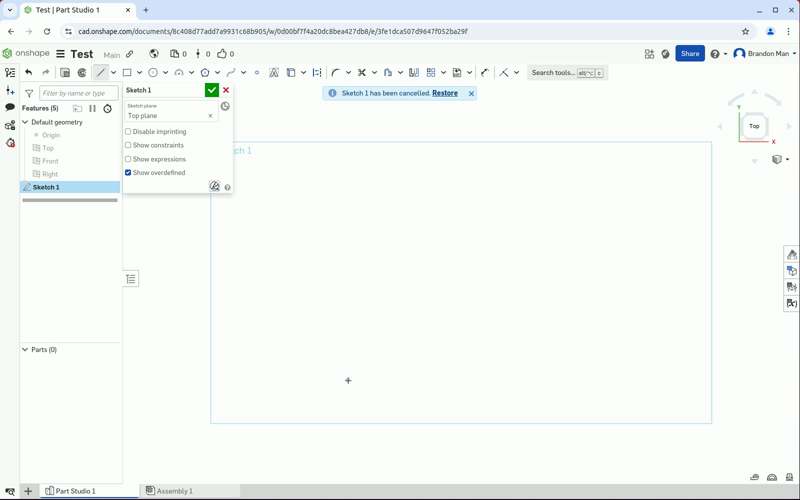
key_down(shift)
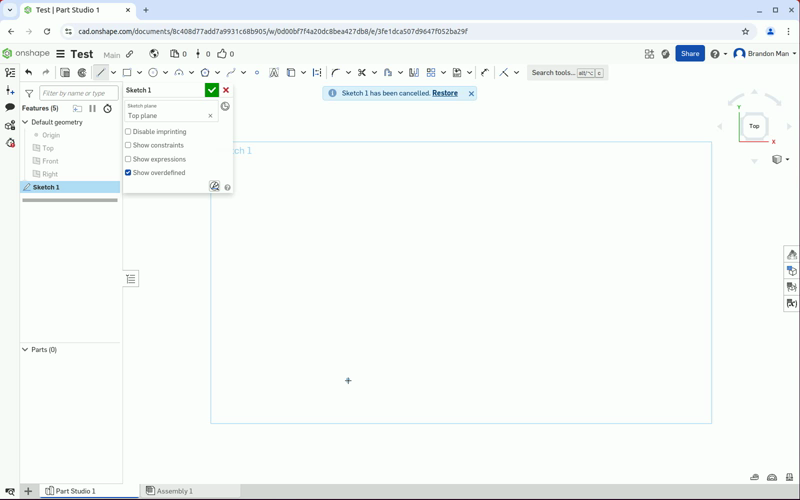
mouse_move(572, 380)
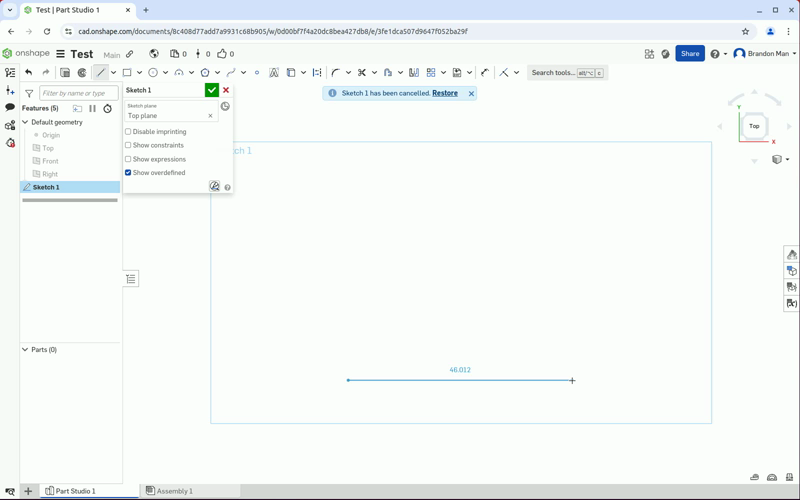
click(572, 380)
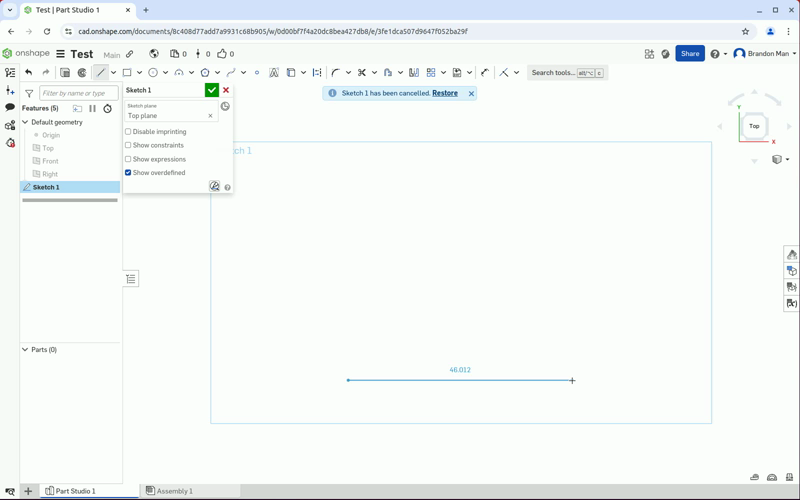
key_up(shift)
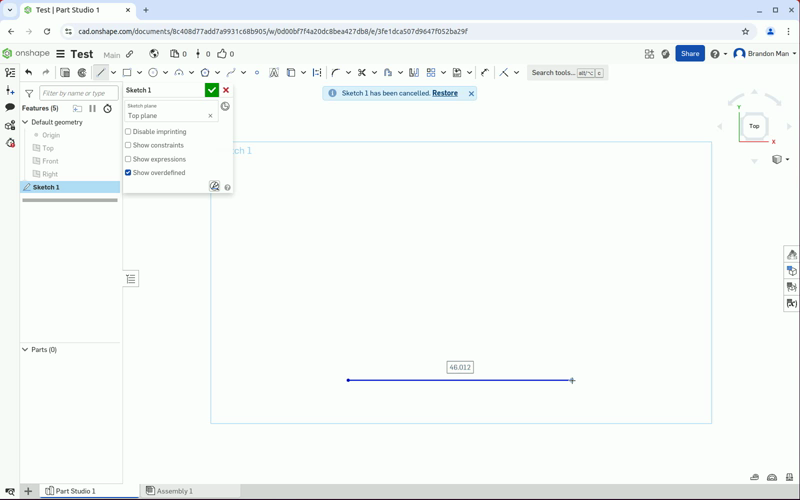
key_down(shift)
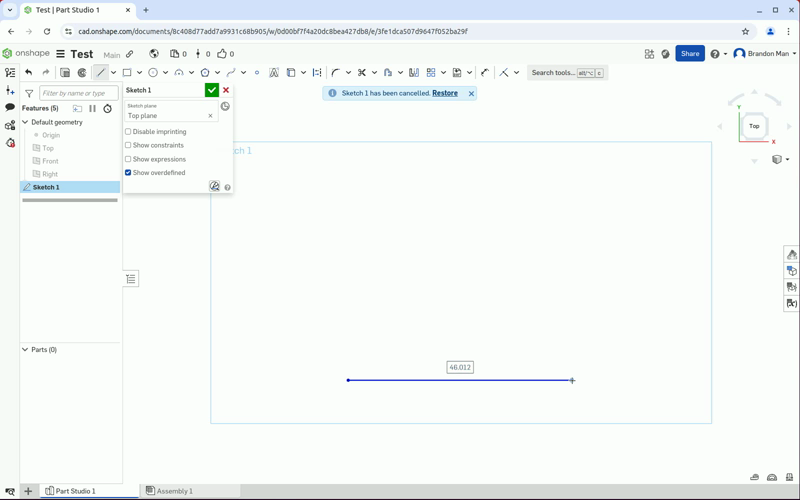
mouse_move(572, 186)
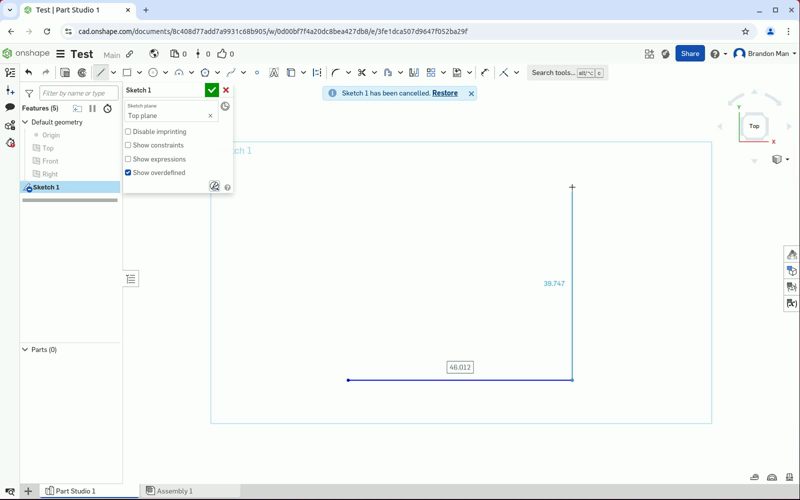
click(572, 186)
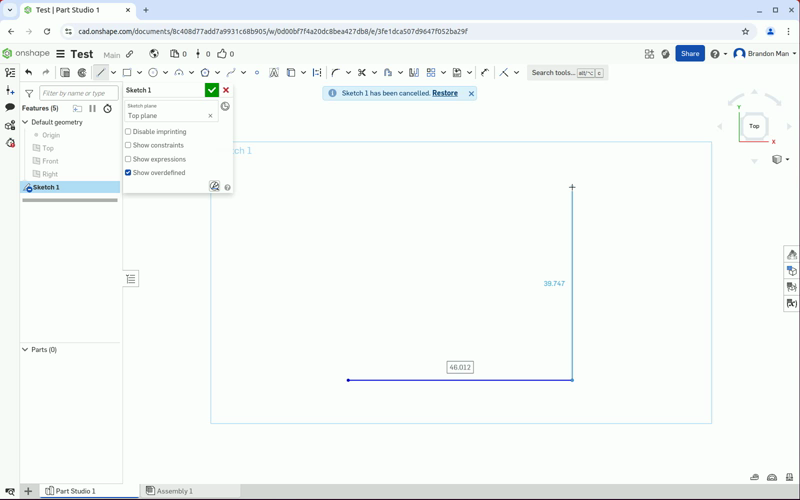
key_up(shift)
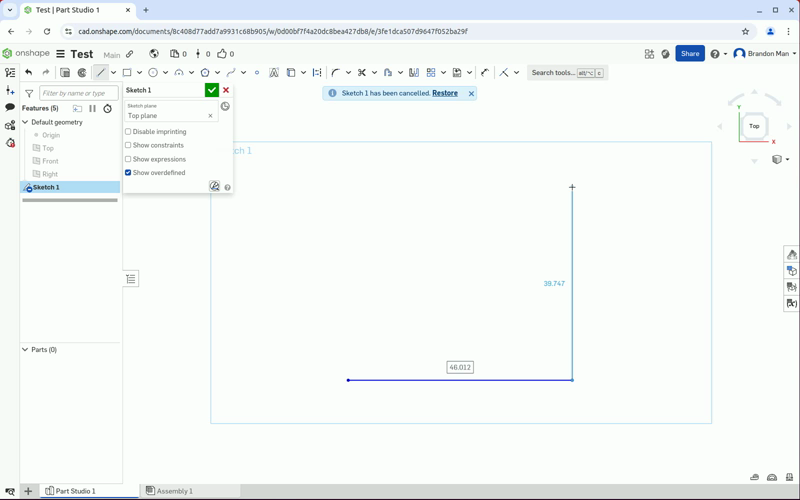
key_down(shift)
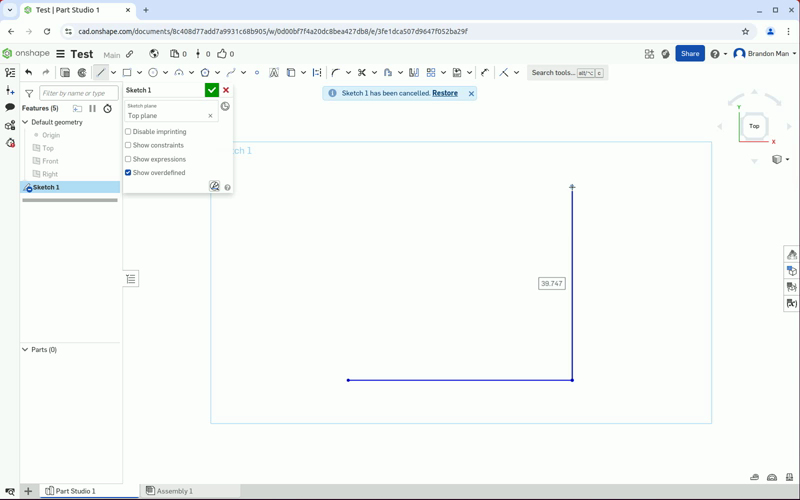
mouse_move(348, 186)
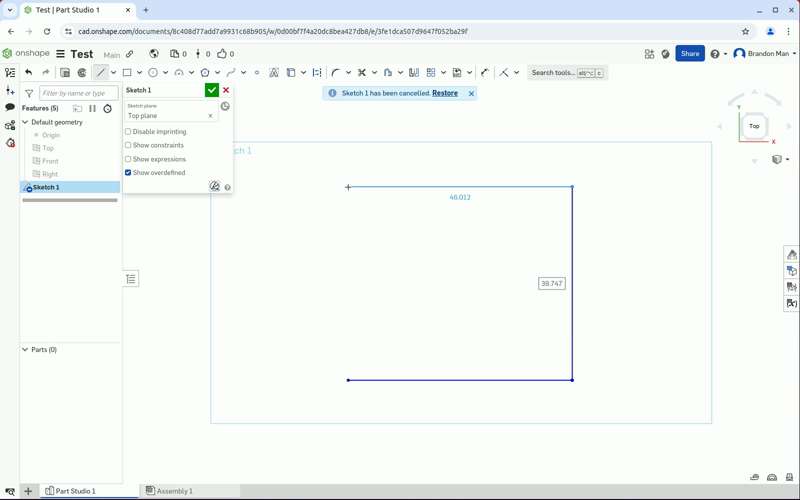
click(348, 186)
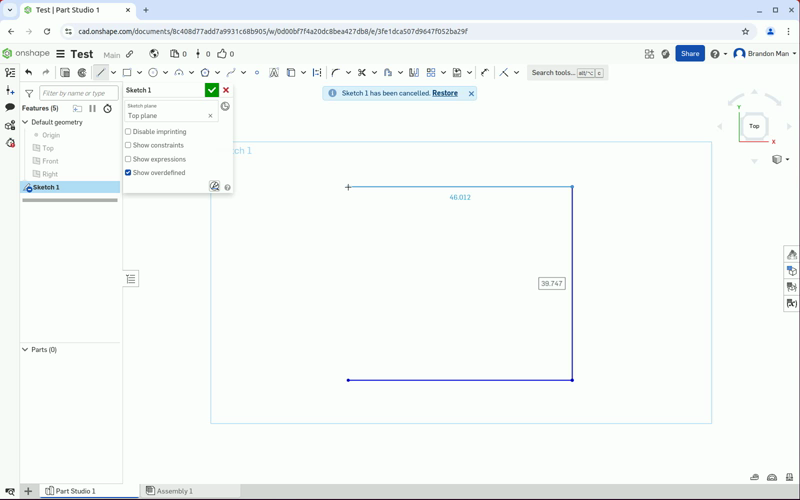
key_up(shift)
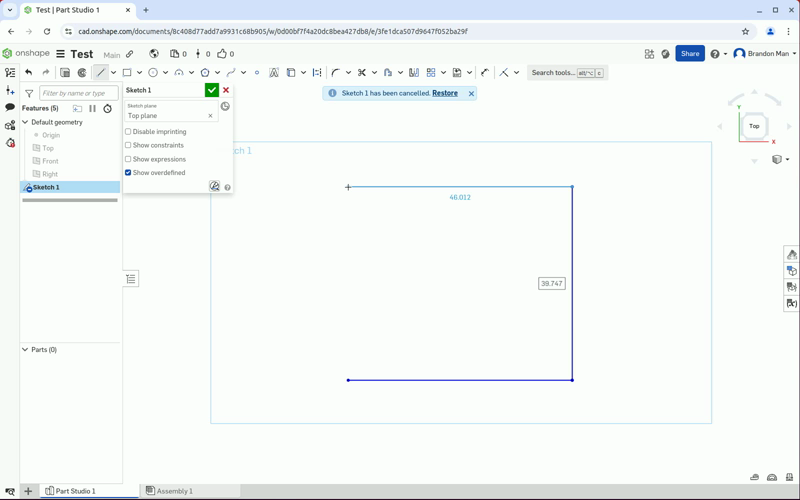
key_down(shift)
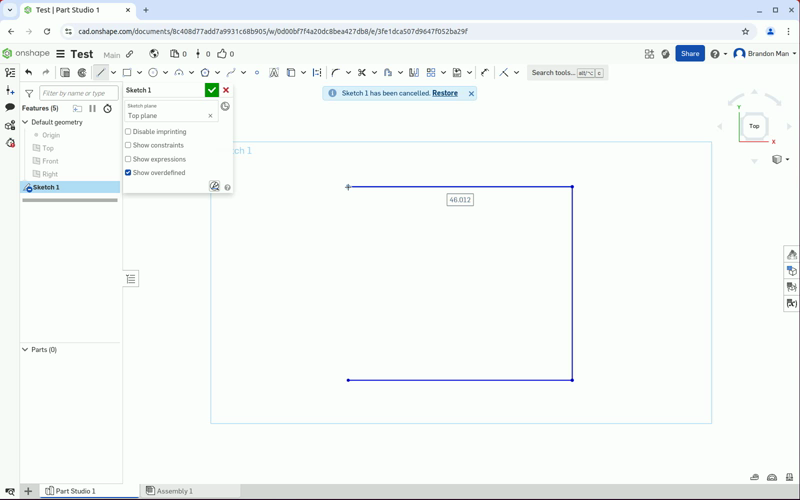
mouse_move(348, 380)
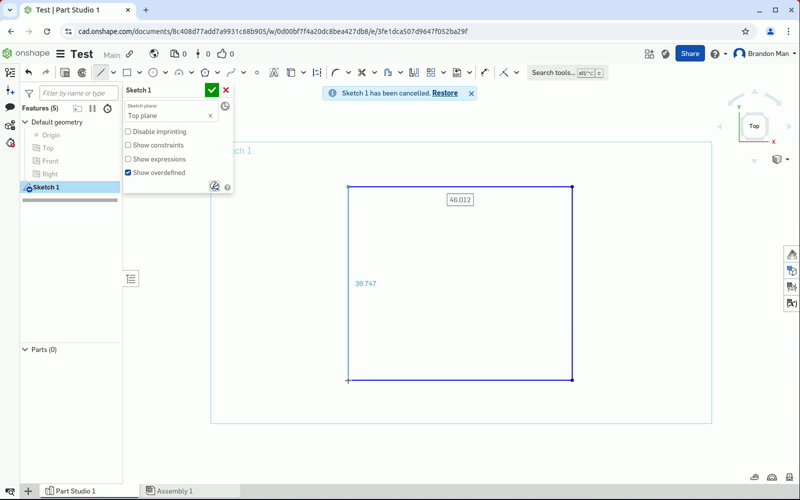
key_up(shift)
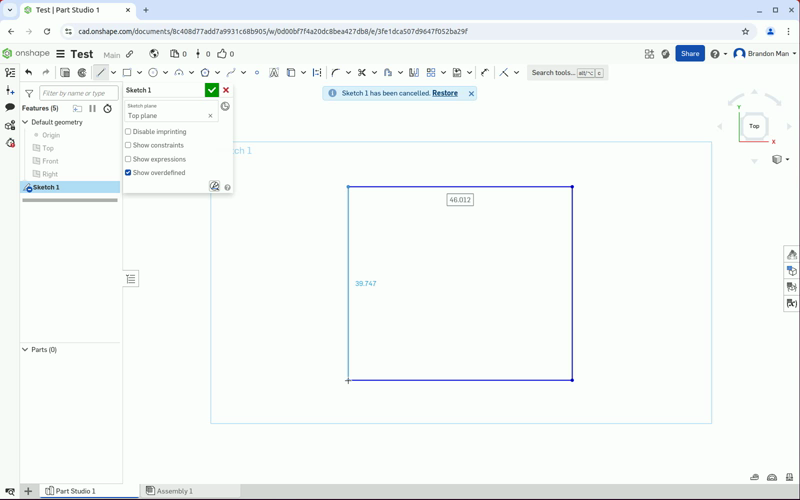
click(348, 380)
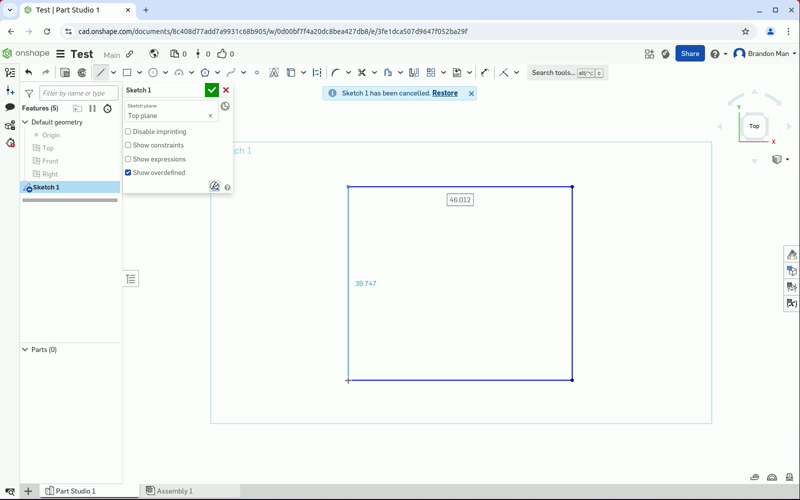
key(esc)
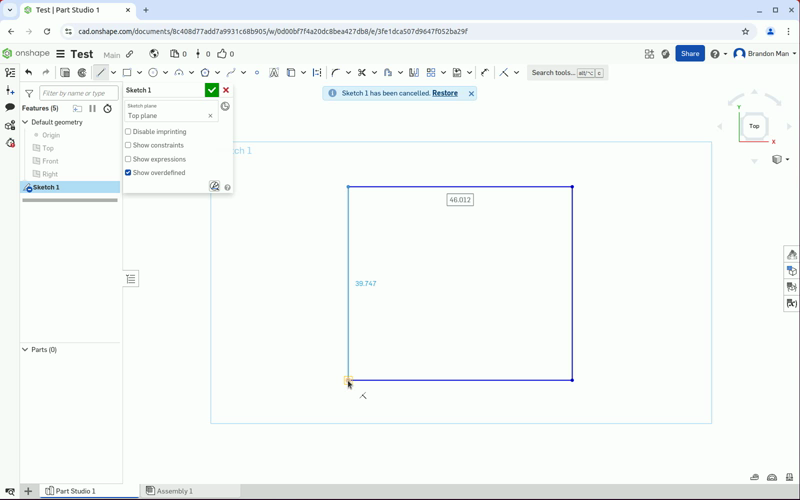
mouse_move(432, 326)
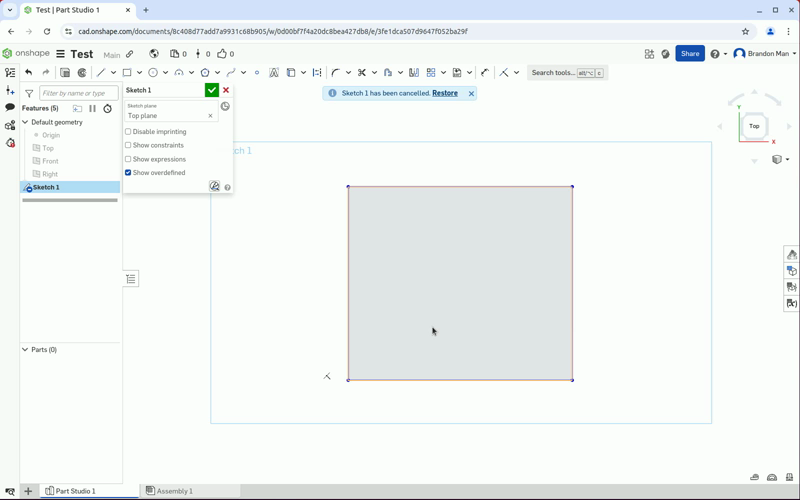
click(432, 326)
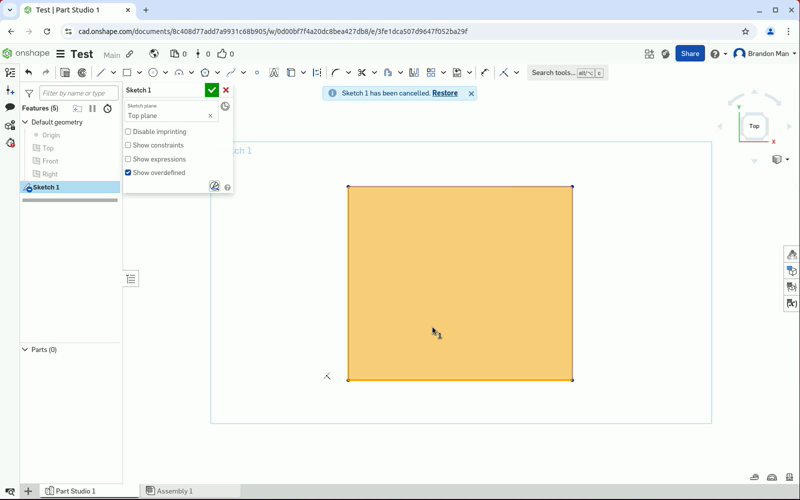
mouse_move(73, 352)
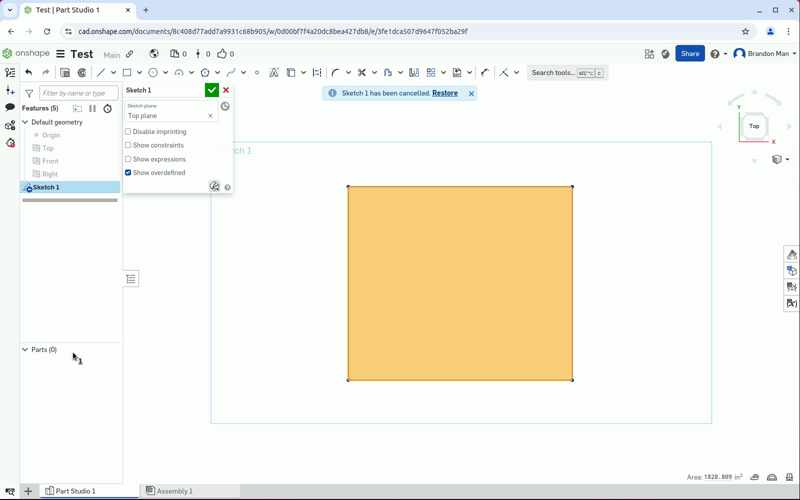
key(shift+y)
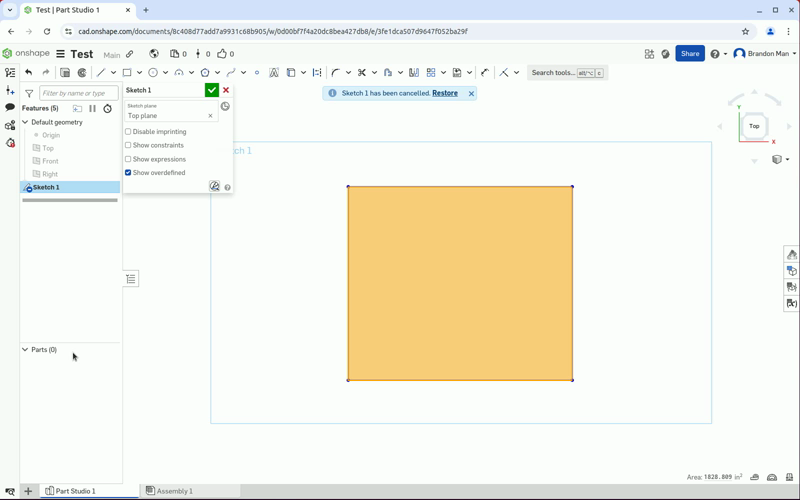
key(shift+e)
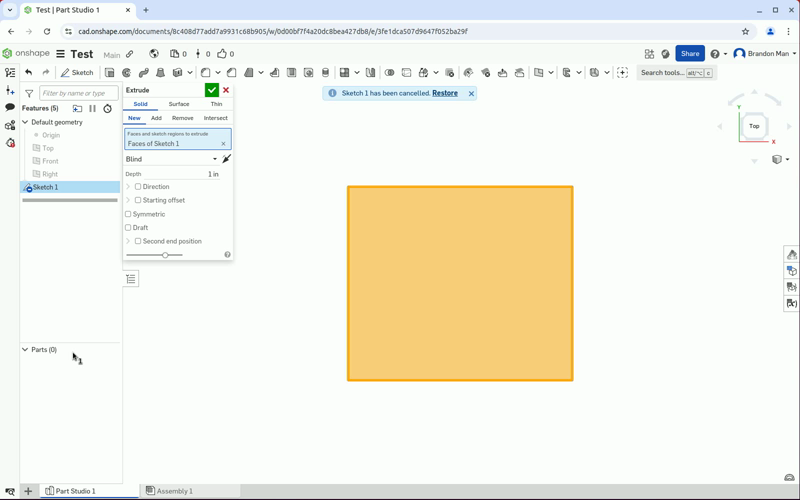
mouse_move(143, 106)
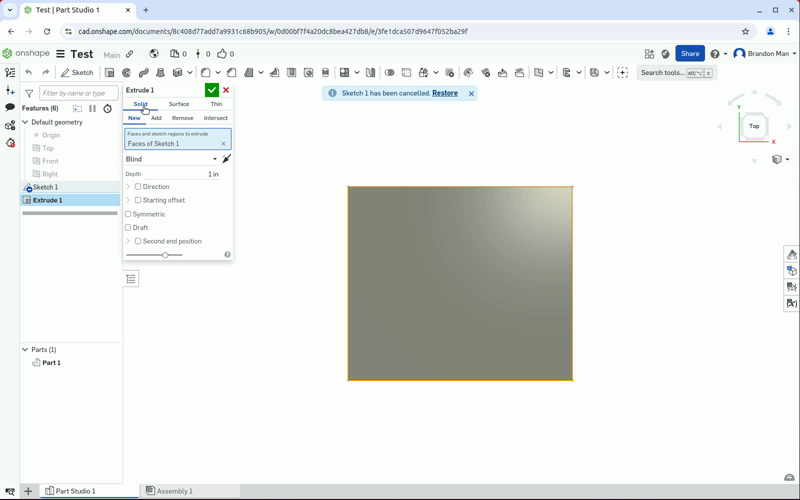
click(143, 106)
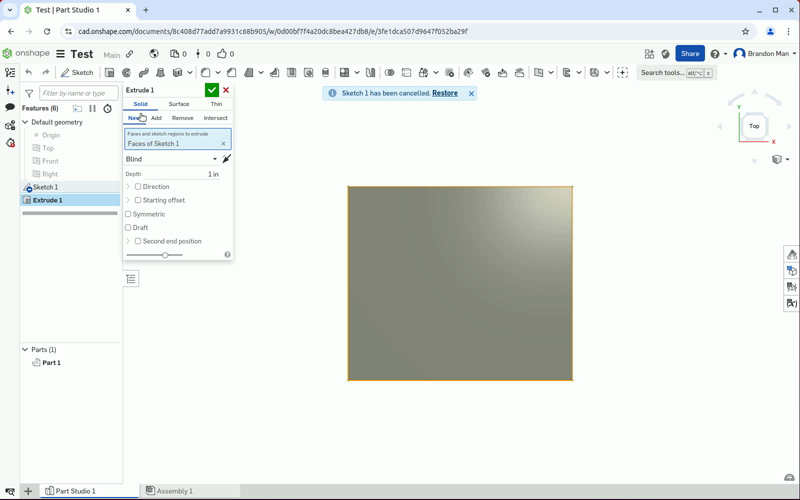
mouse_move(137, 120)
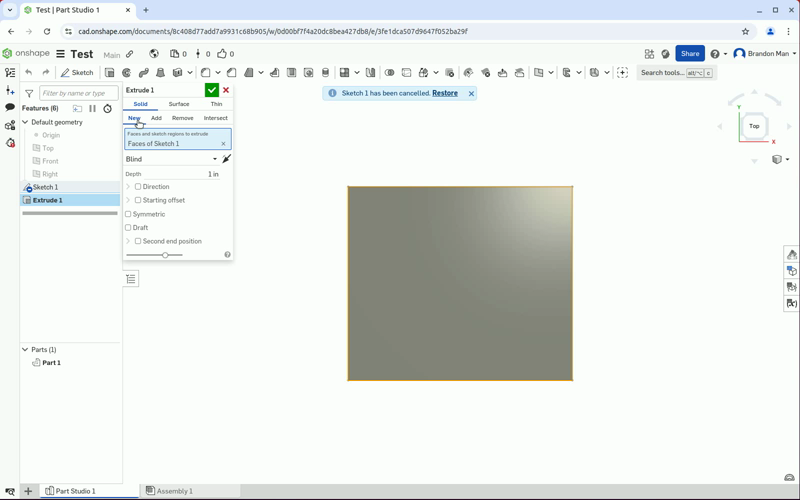
click(137, 120)
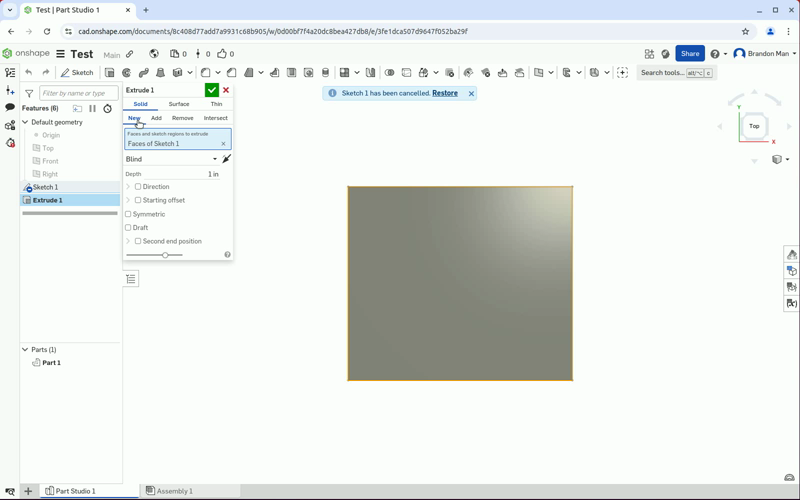
key(tab, 4)
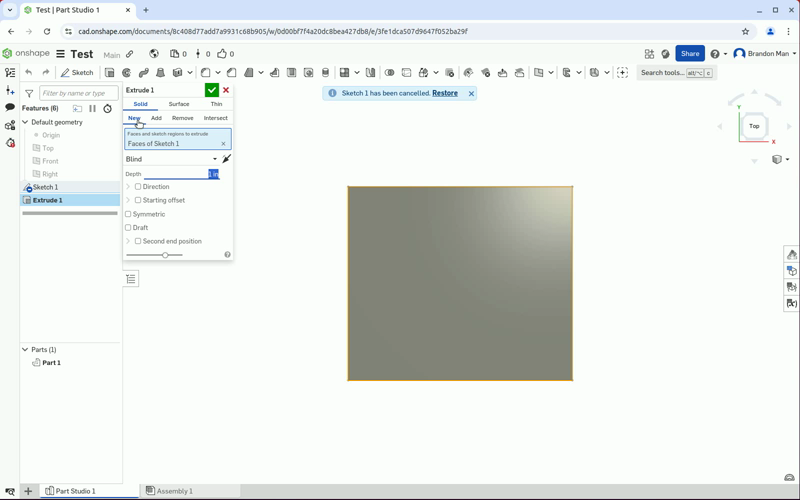
text(0.963)
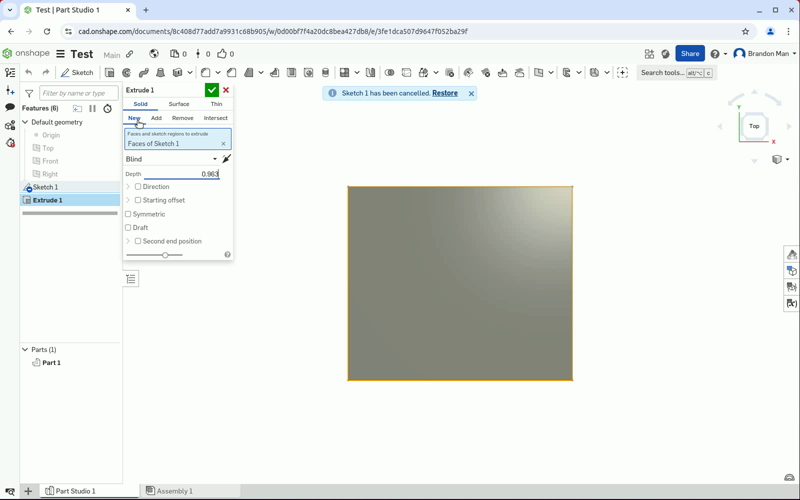
key(enter)
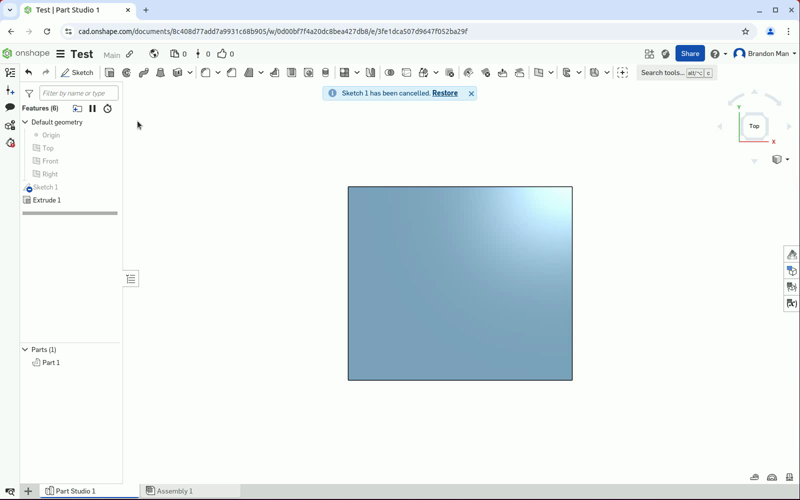
key(shift+h)
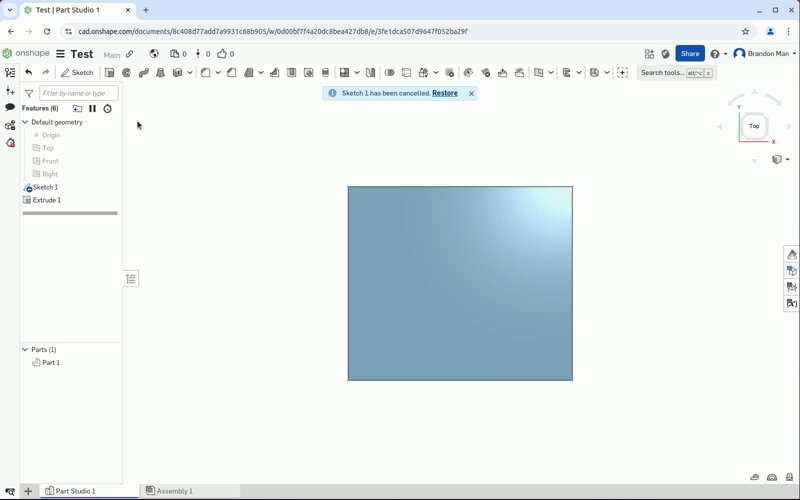
key(shift+h)
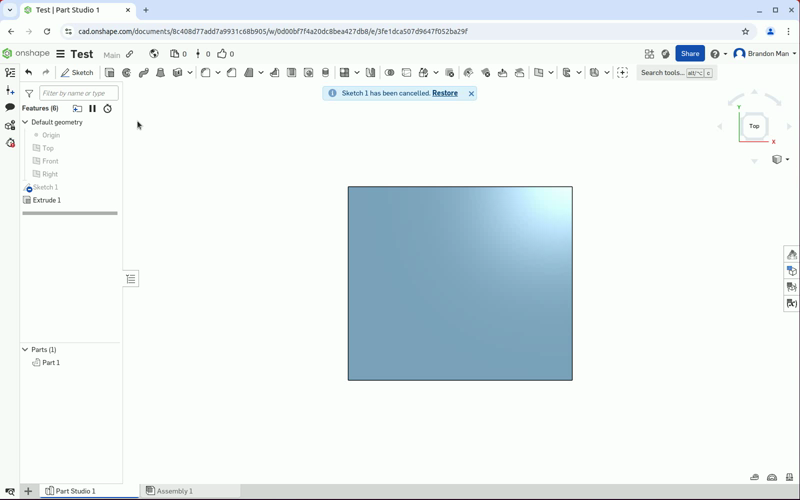
mouse_move(73, 189)
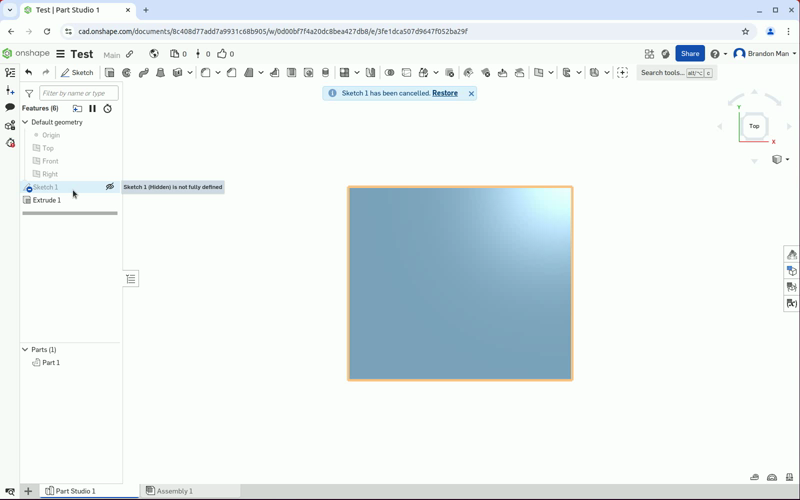
click(73, 189)
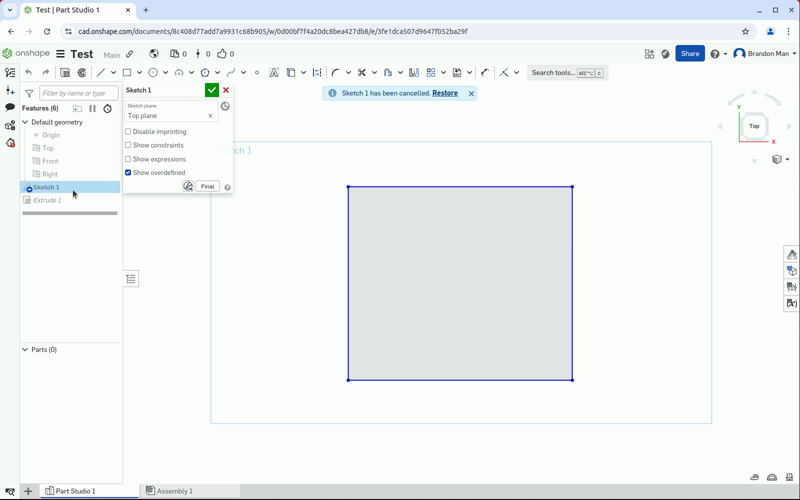
mouse_move(229, 92)
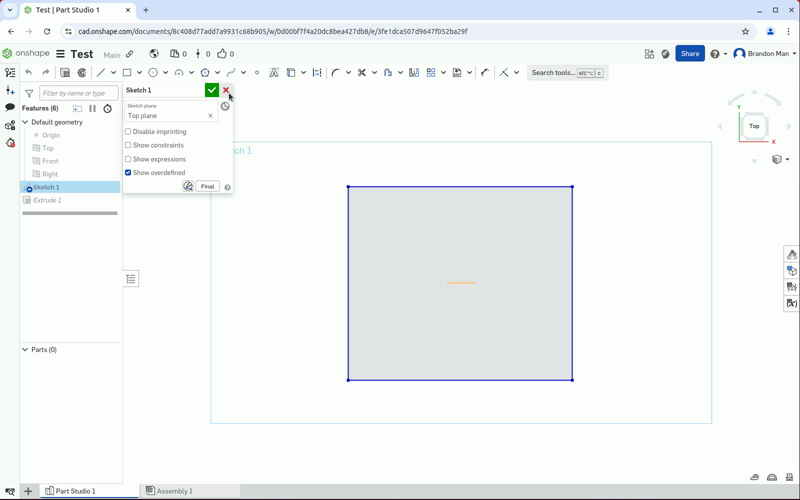
click(229, 92)
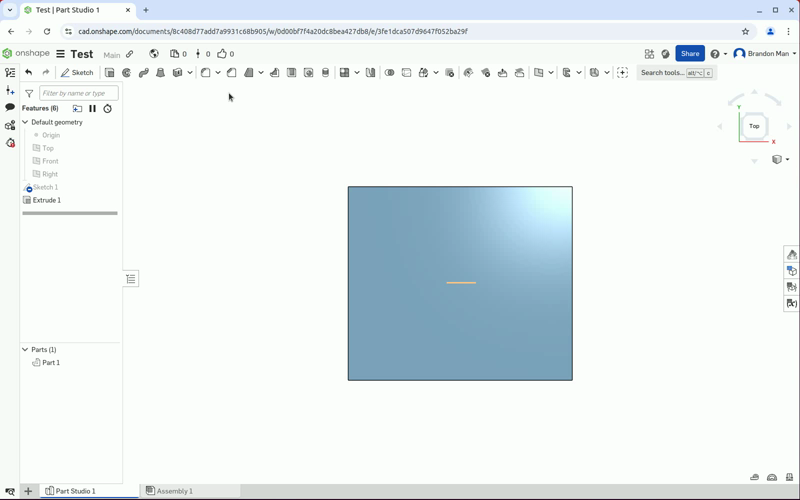
mouse_move(541, 75)
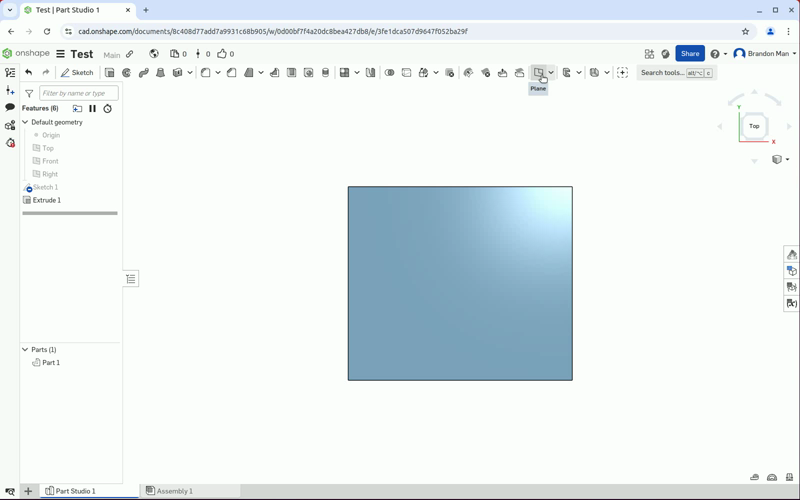
click(541, 75)
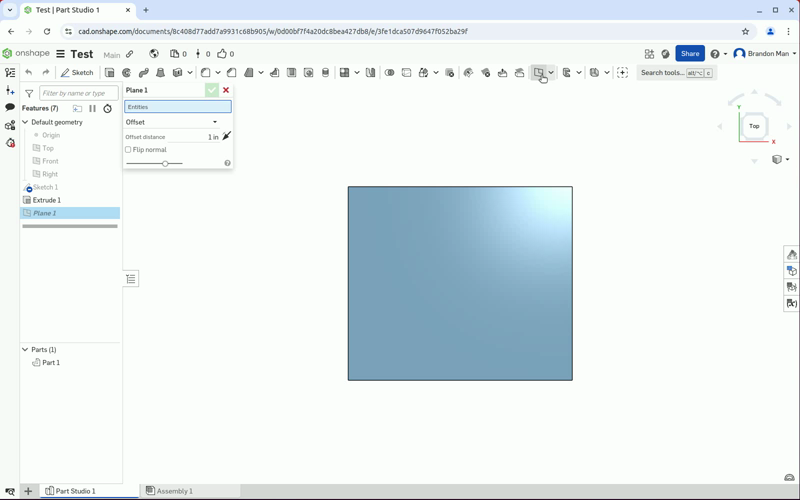
mouse_move(73, 150)
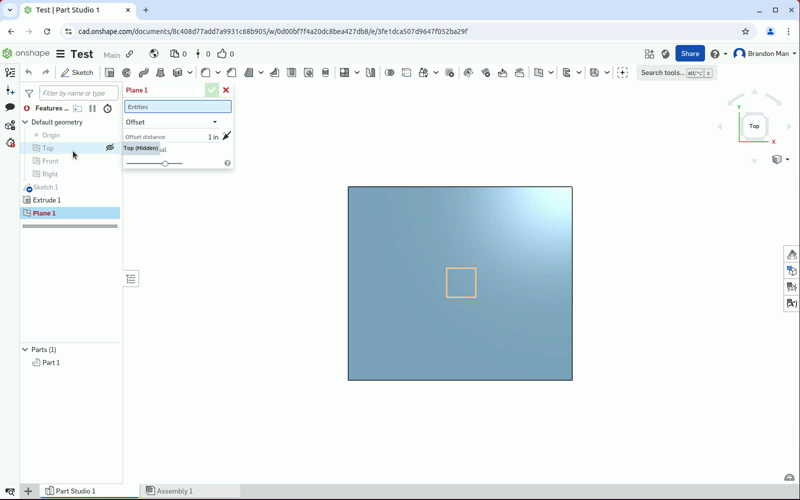
click(73, 150)
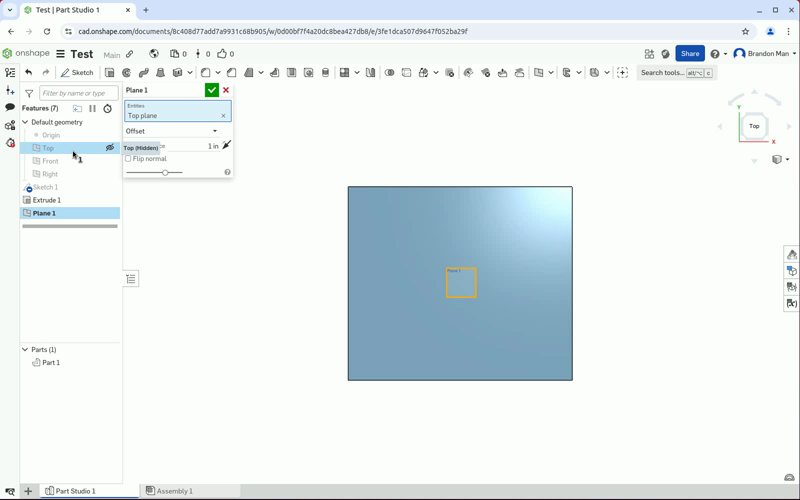
key(tab, 2)
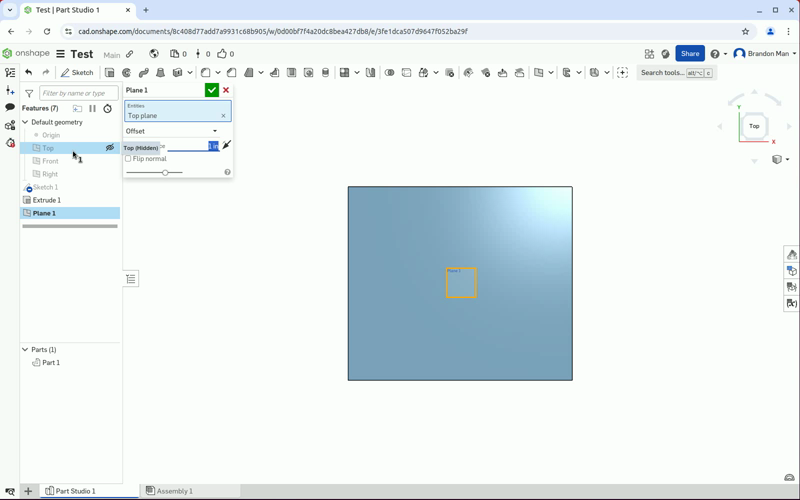
text(0.955)
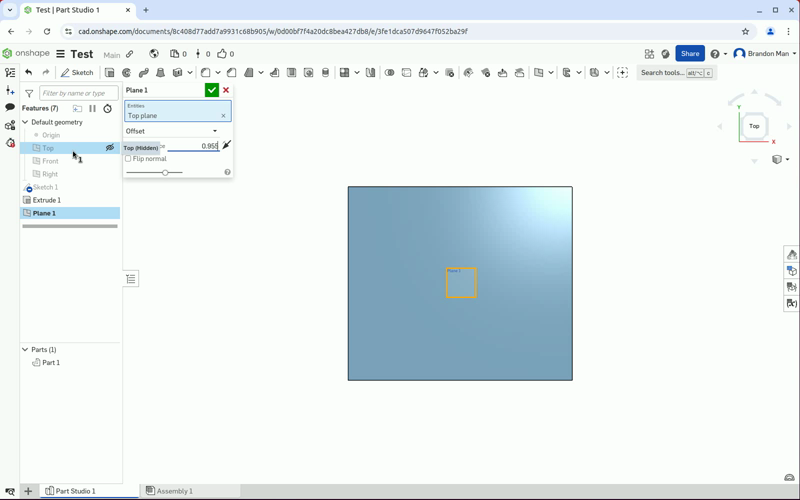
key(enter, 2)
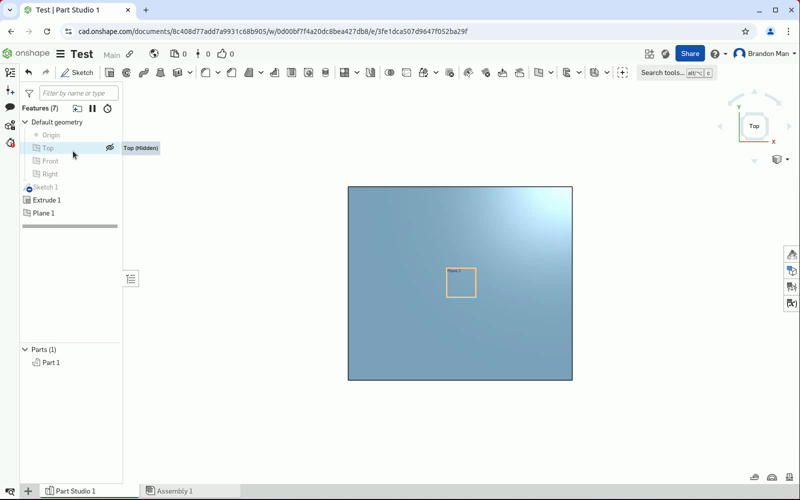
key(shift+s)
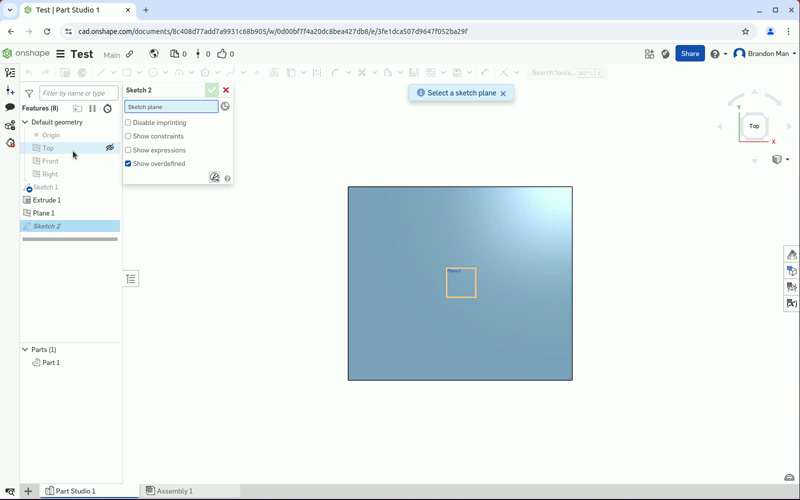
mouse_move(73, 215)
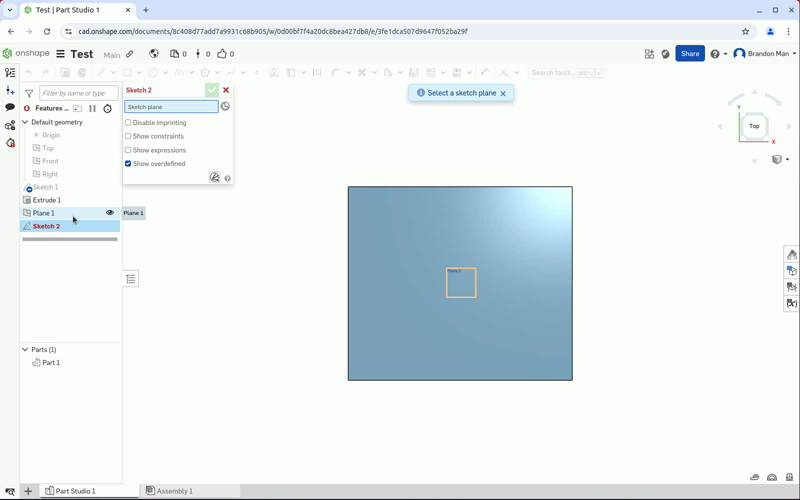
click(73, 215)
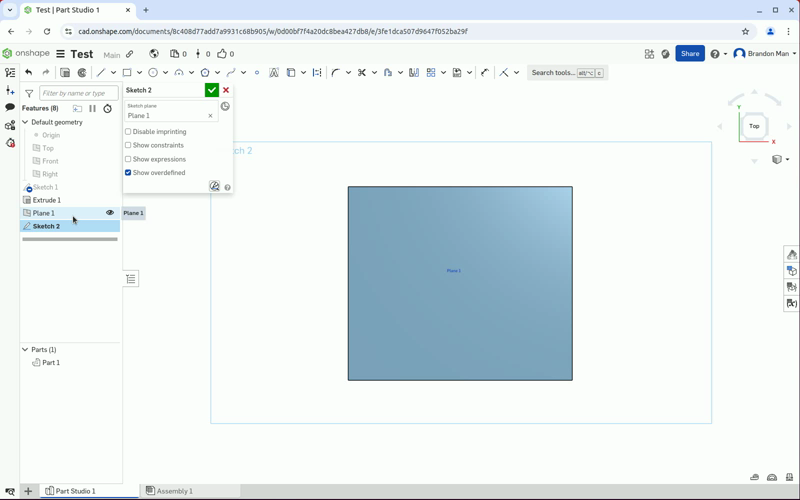
mouse_move(73, 352)
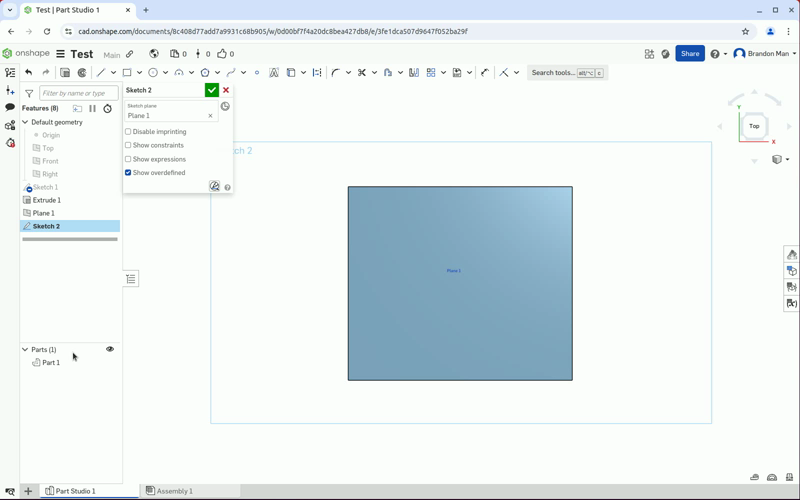
key(y)
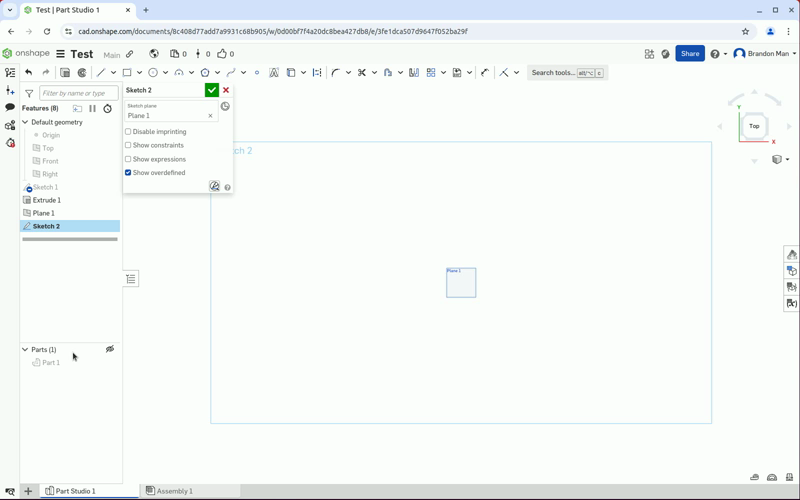
key(l)
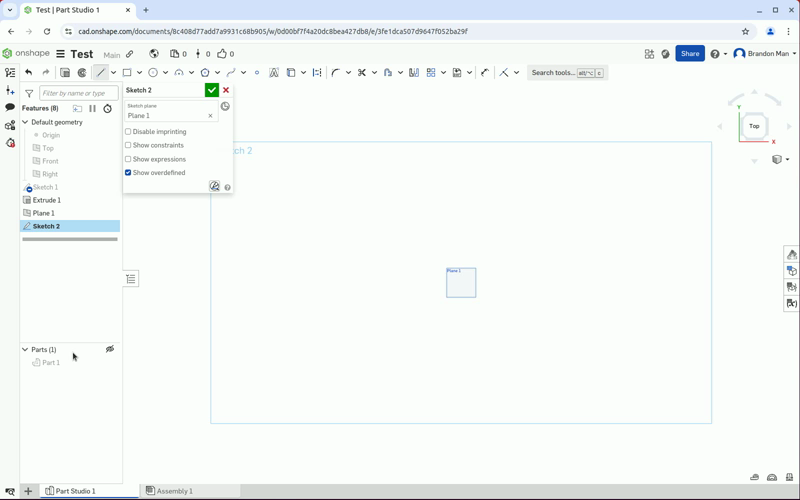
key_down(shift)
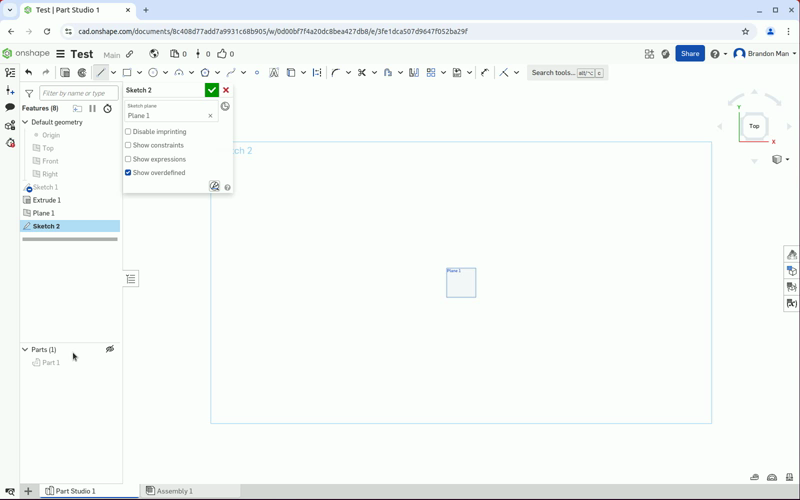
mouse_move(456, 380)
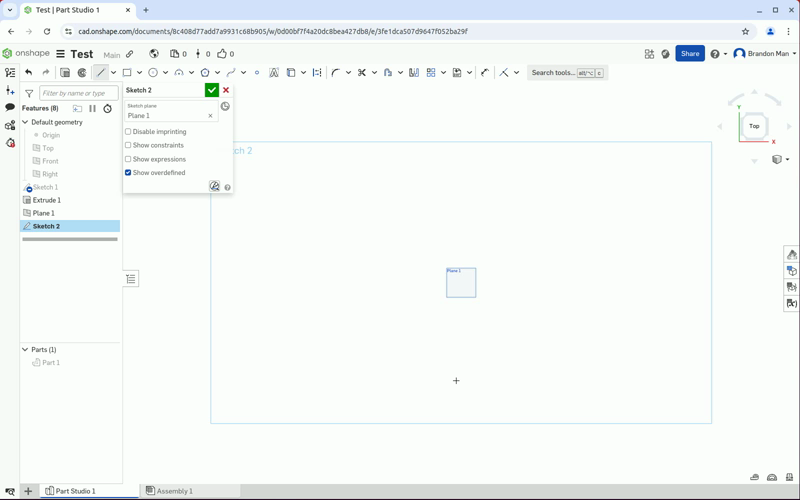
click(456, 380)
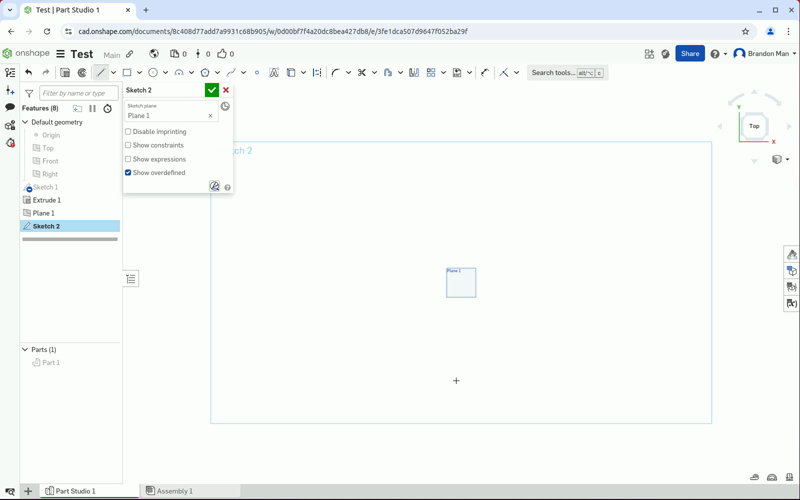
key_up(shift)
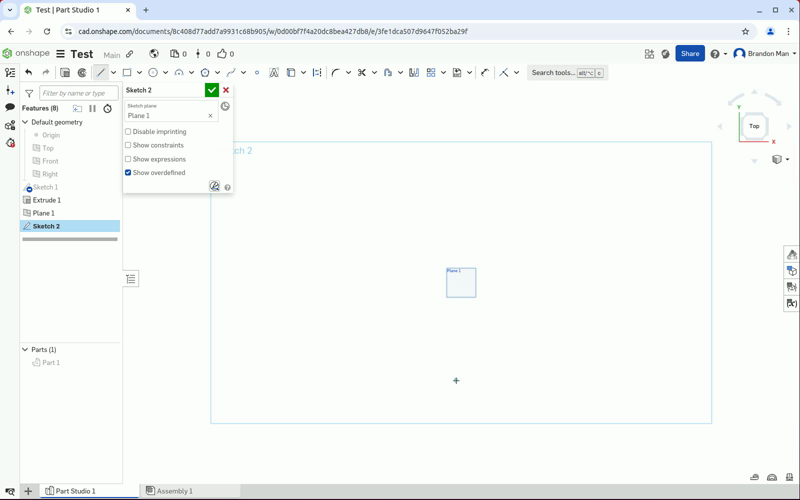
key_down(shift)
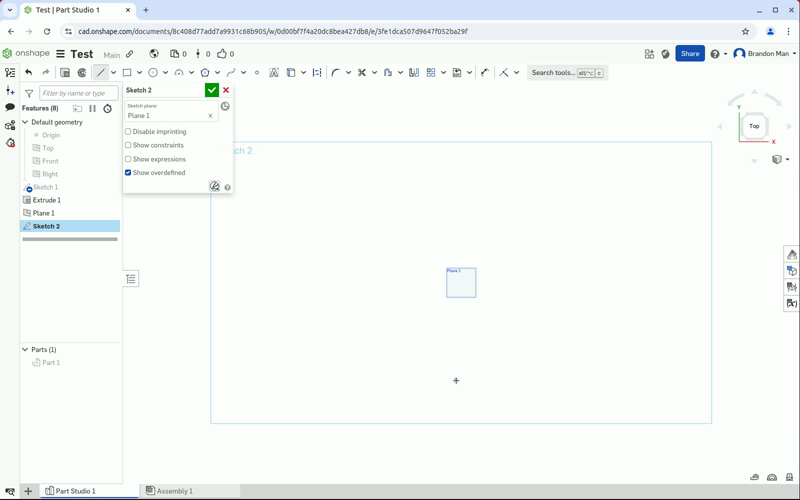
mouse_move(486, 380)
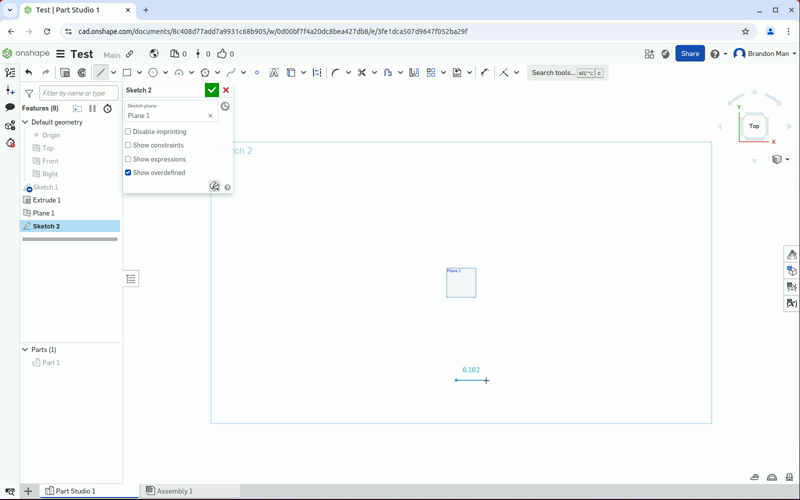
mouse_move(464, 380)
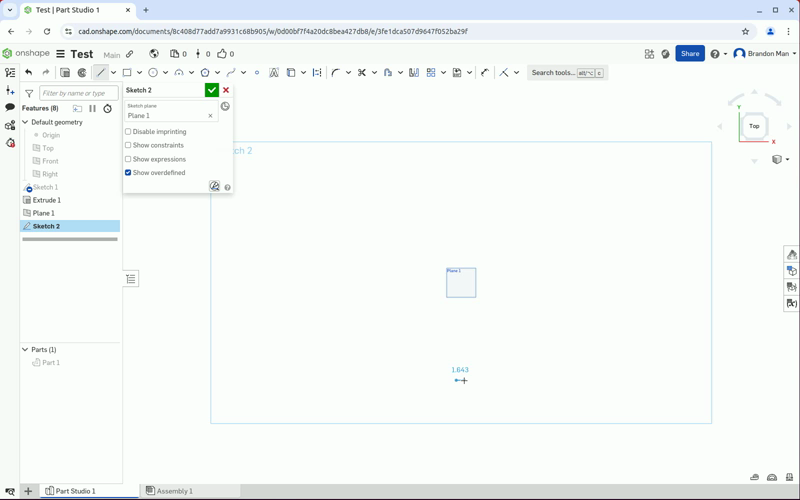
click(464, 380)
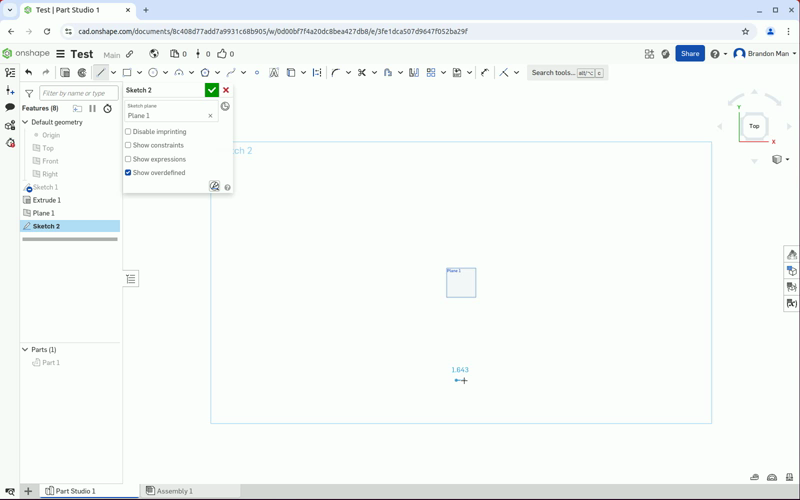
key_up(shift)
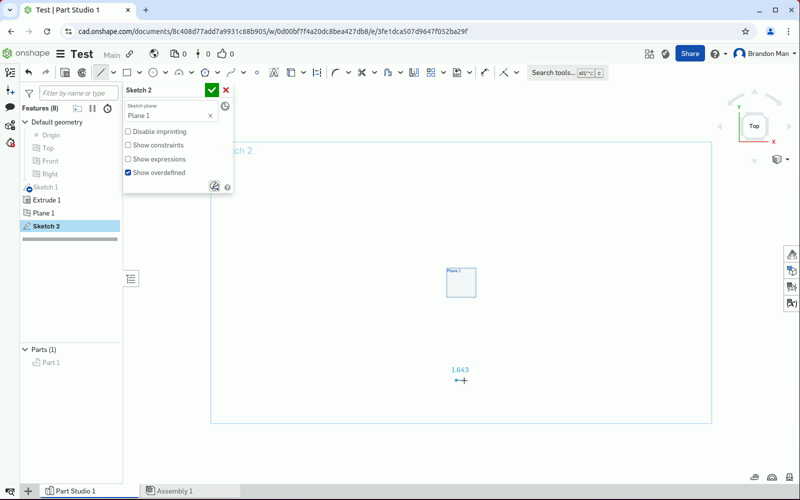
key_down(shift)
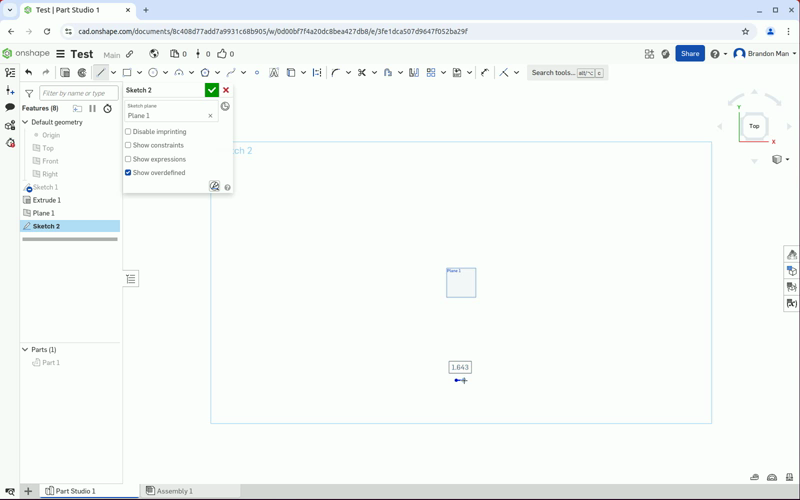
mouse_move(464, 186)
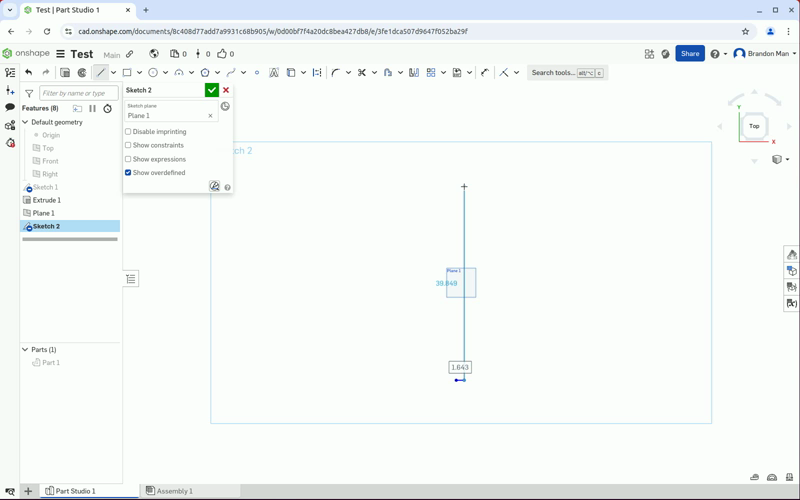
click(464, 186)
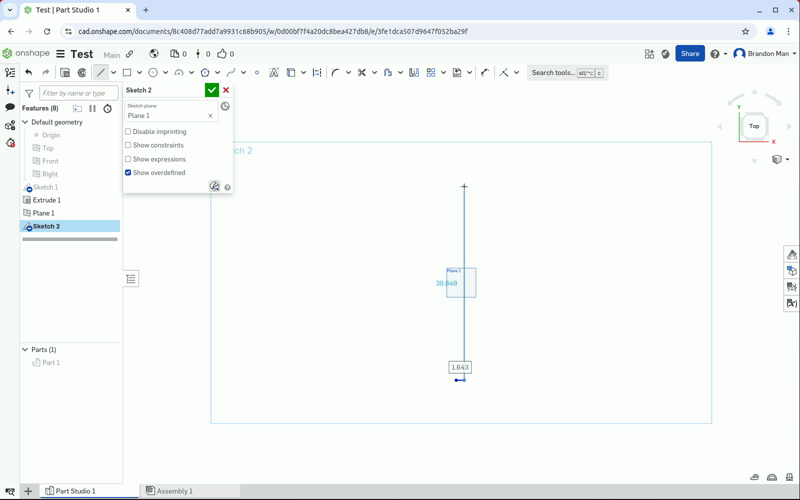
key_up(shift)
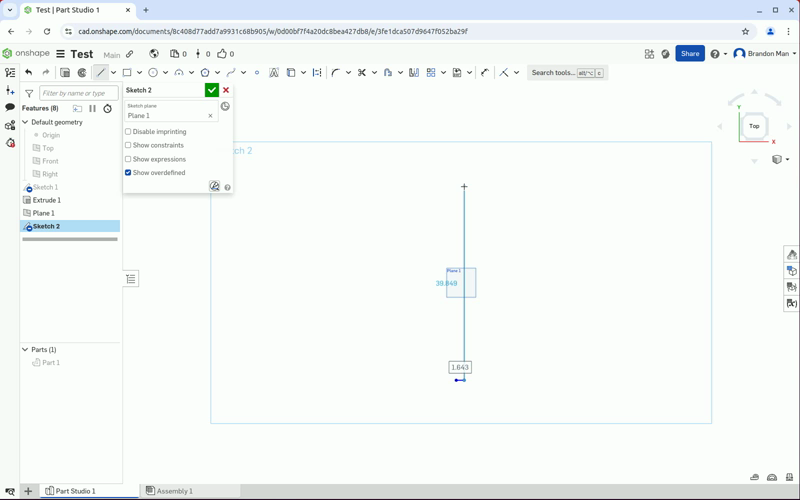
key_down(shift)
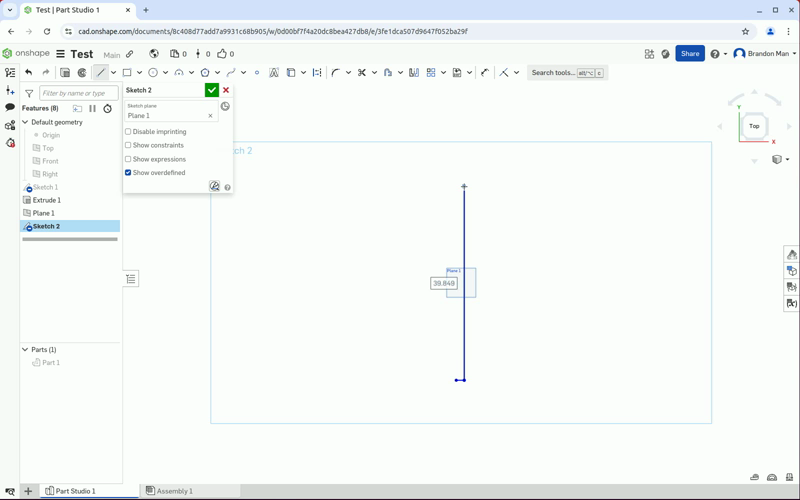
mouse_move(494, 186)
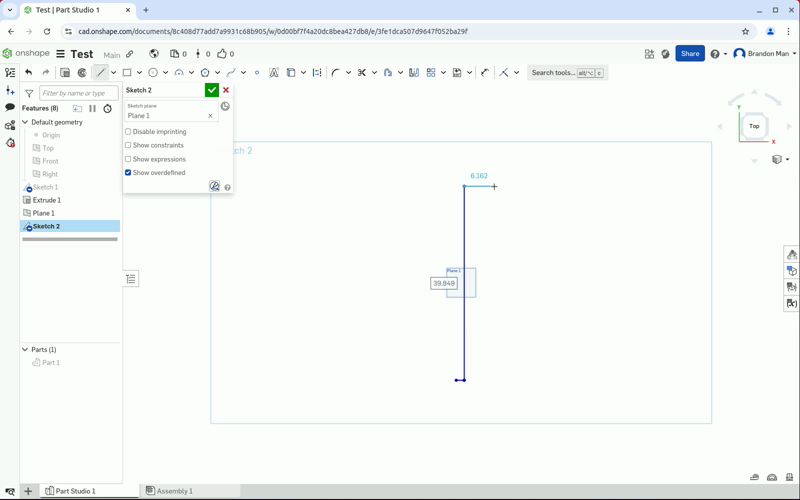
mouse_move(456, 186)
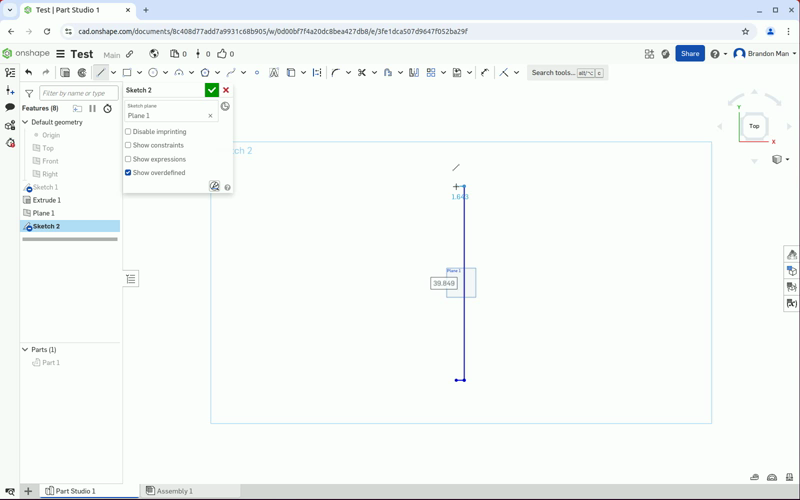
click(456, 186)
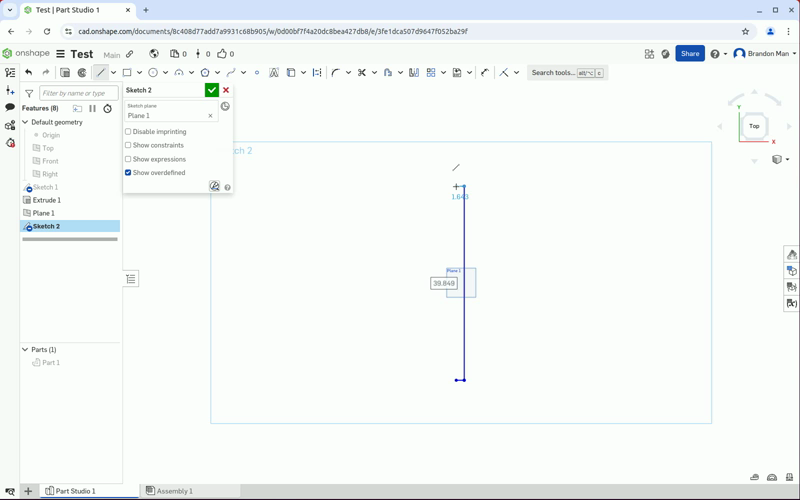
key_up(shift)
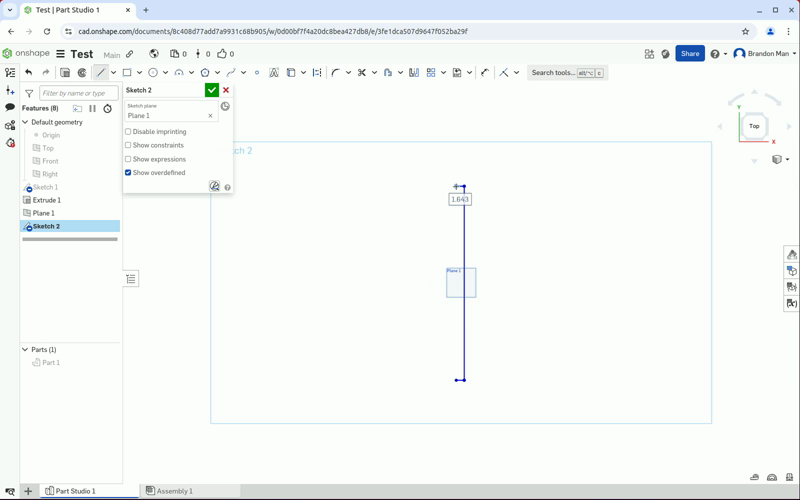
key_down(shift)
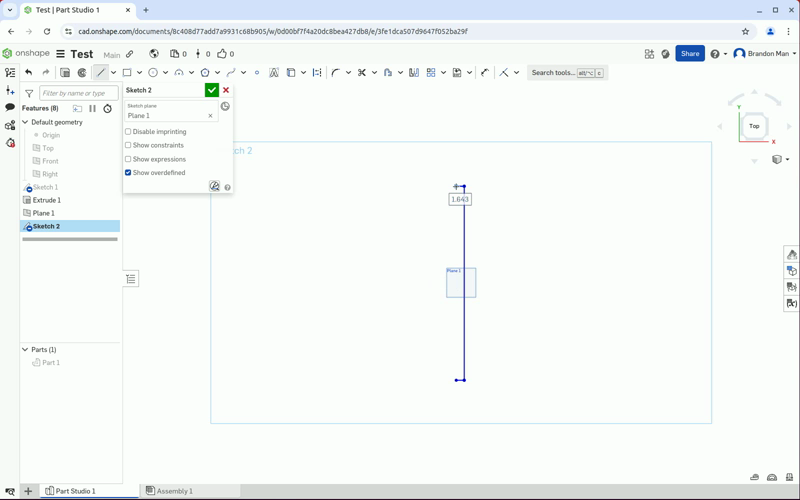
mouse_move(456, 380)
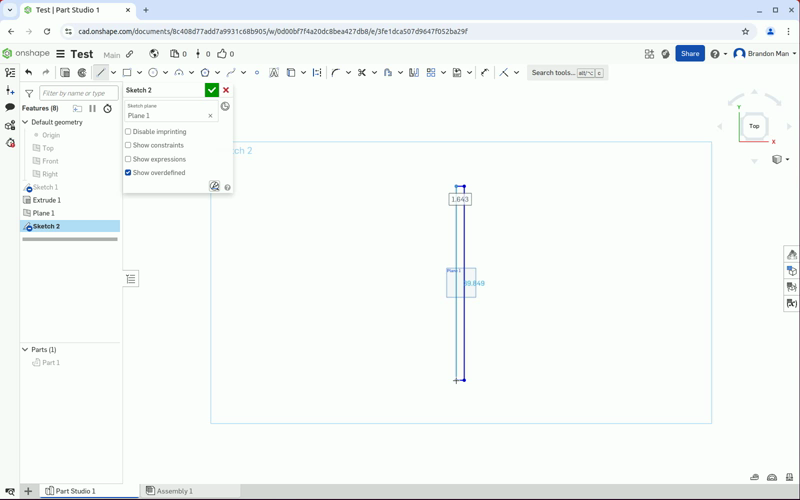
key_up(shift)
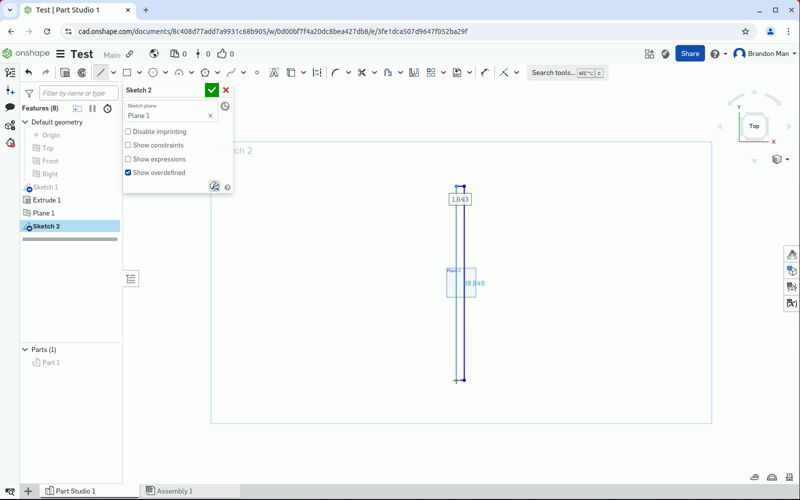
click(456, 380)
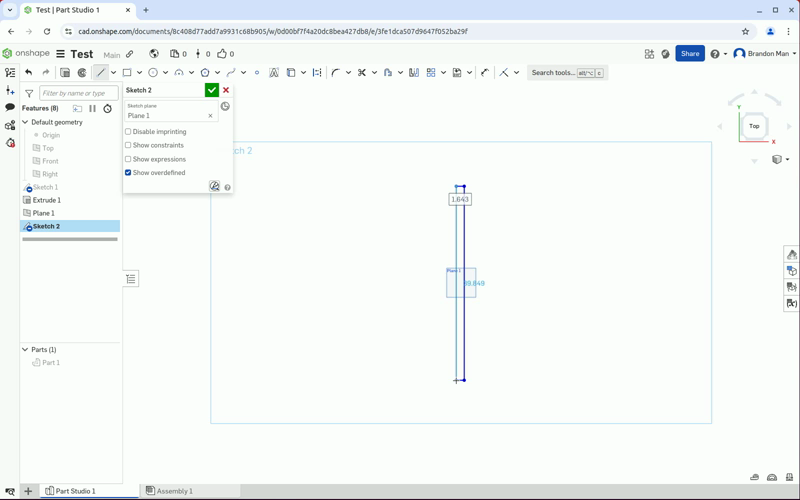
key(esc)
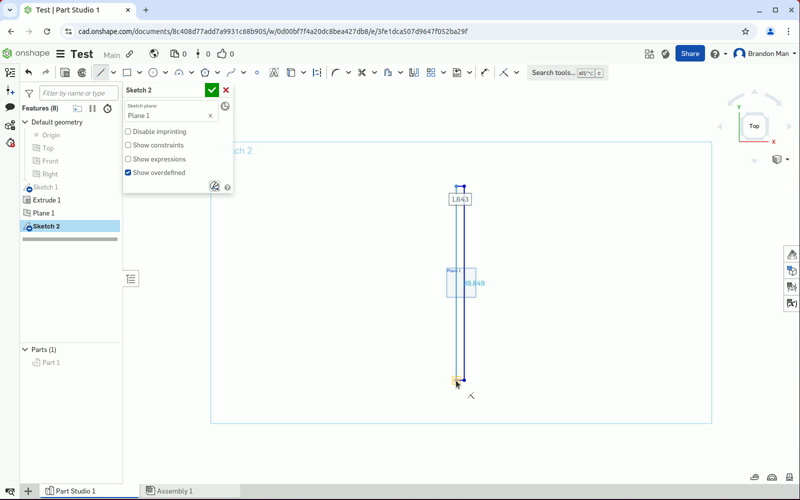
mouse_move(459, 314)
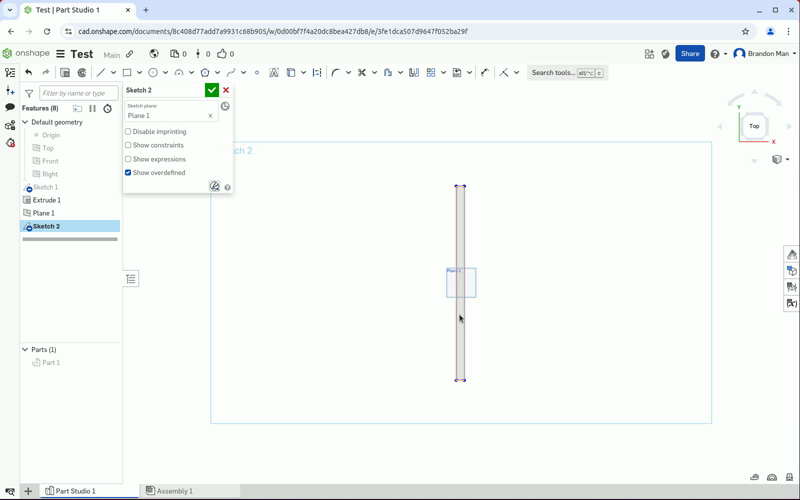
scroll(6)
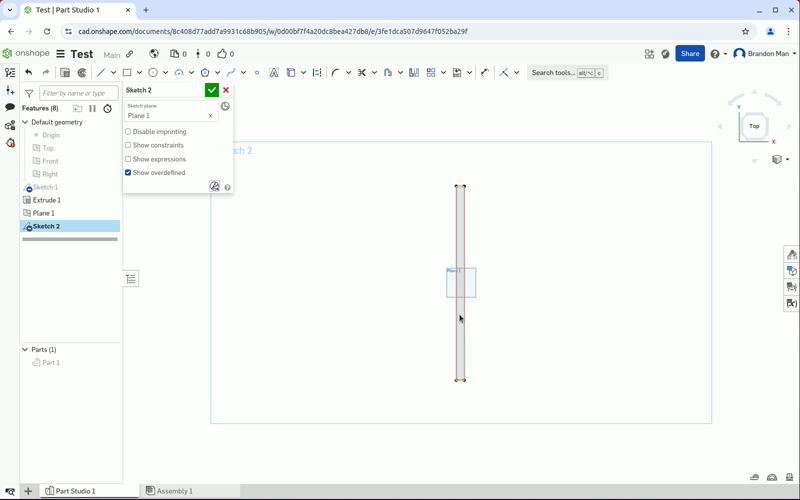
scroll(6)
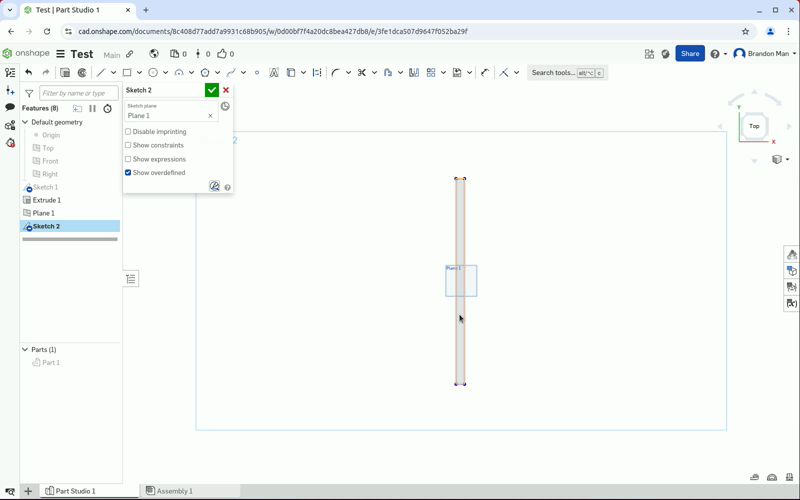
scroll(6)
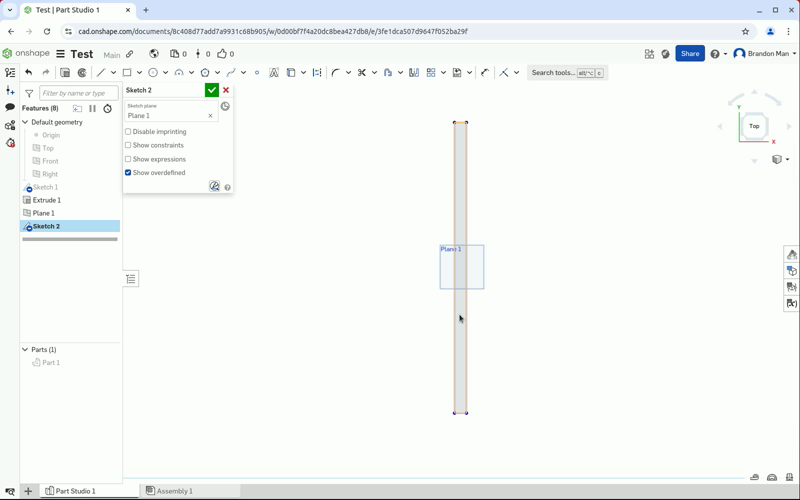
scroll(6)
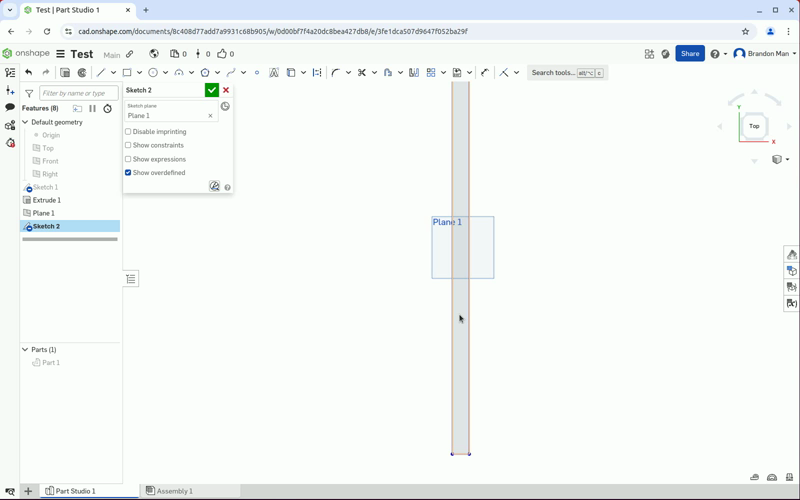
scroll(6)
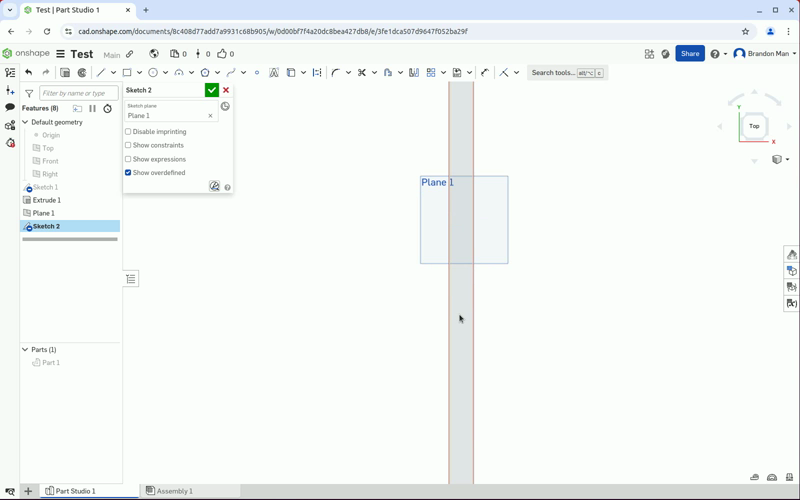
scroll(6)
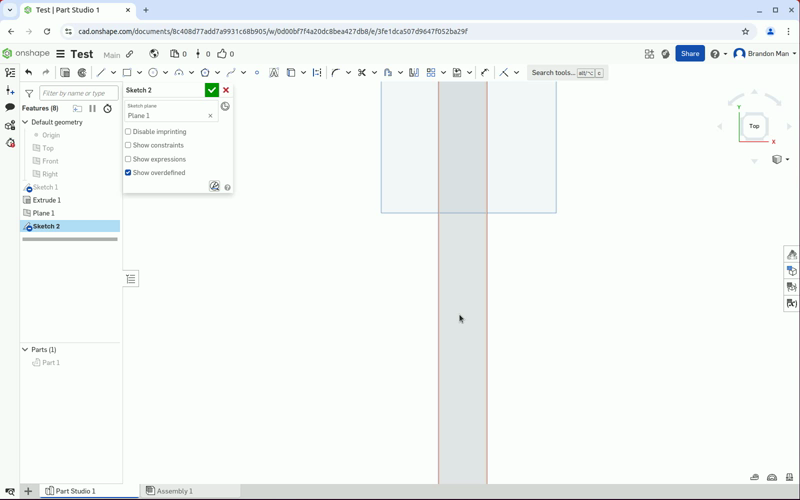
scroll(6)
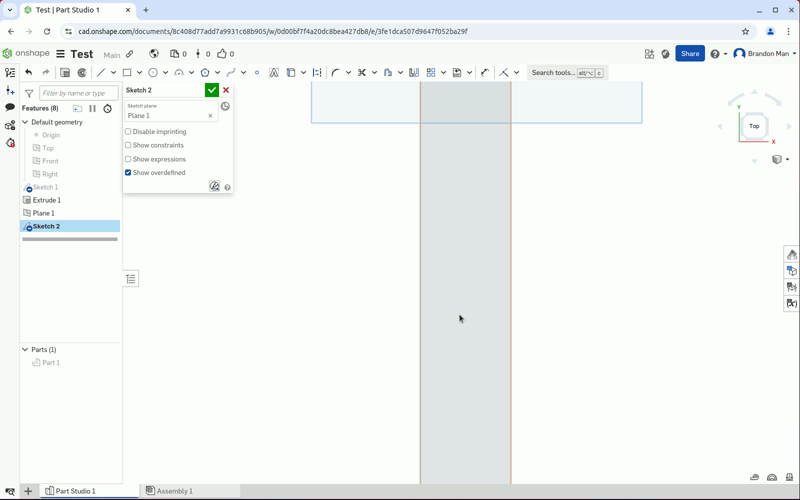
click(459, 314)
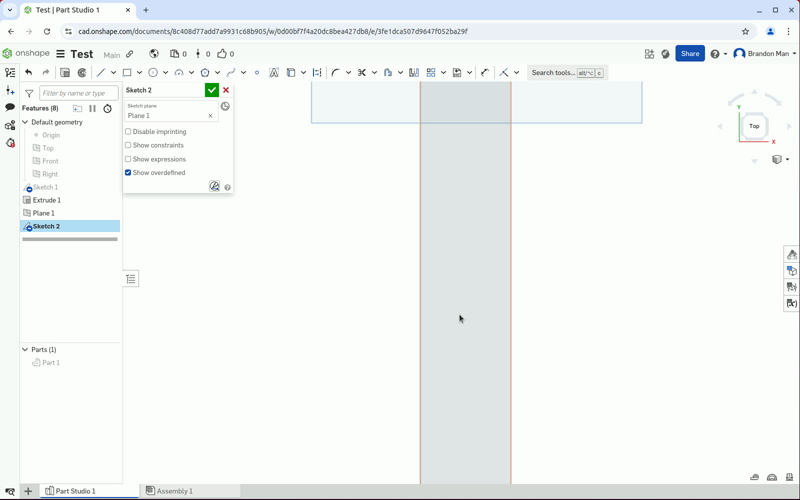
scroll(-6)
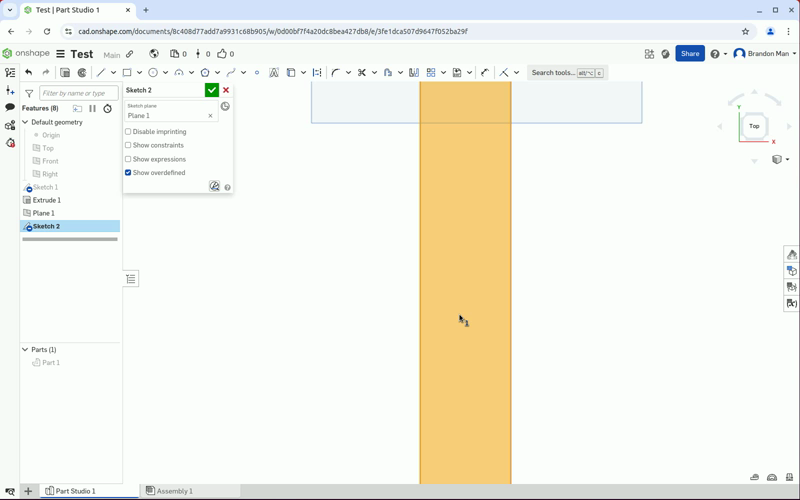
scroll(-6)
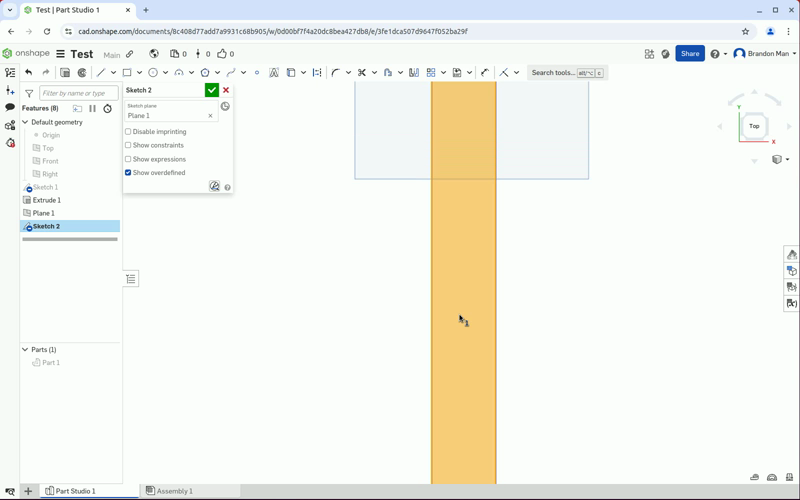
scroll(-6)
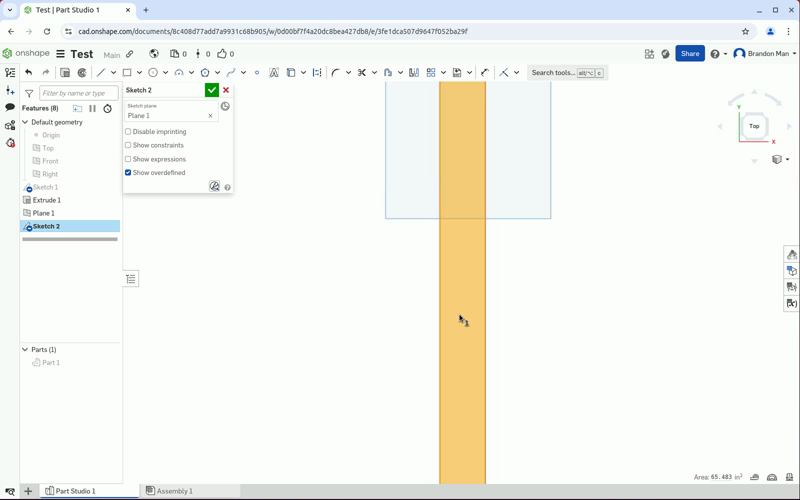
scroll(-6)
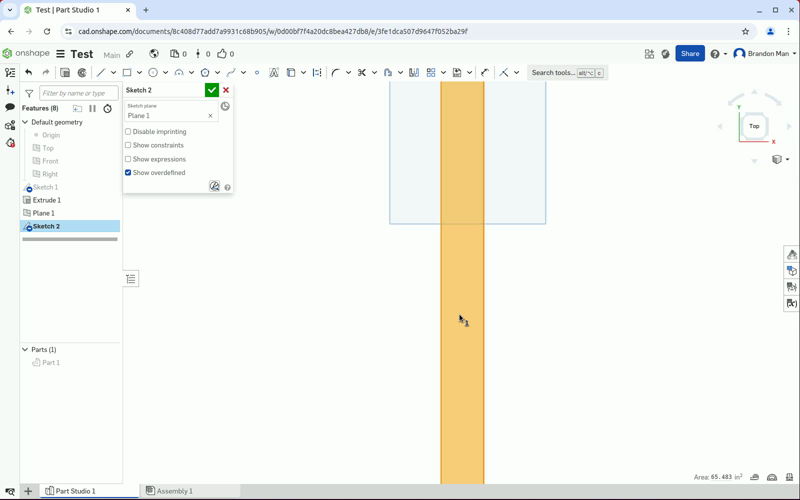
scroll(-6)
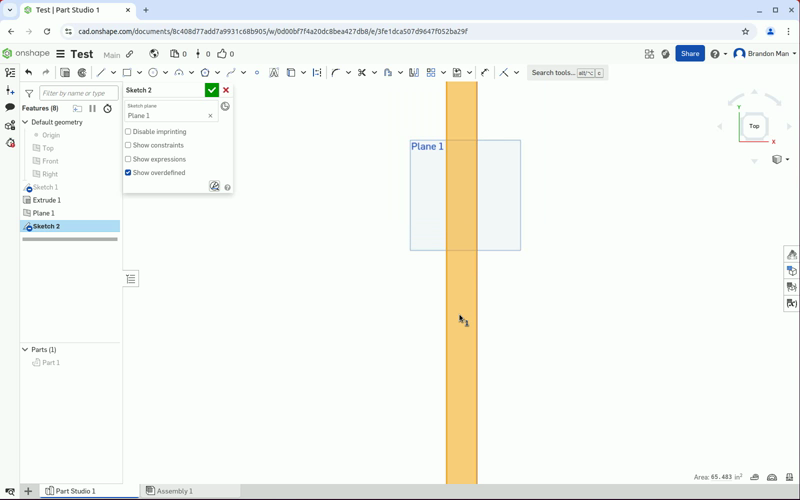
scroll(-6)
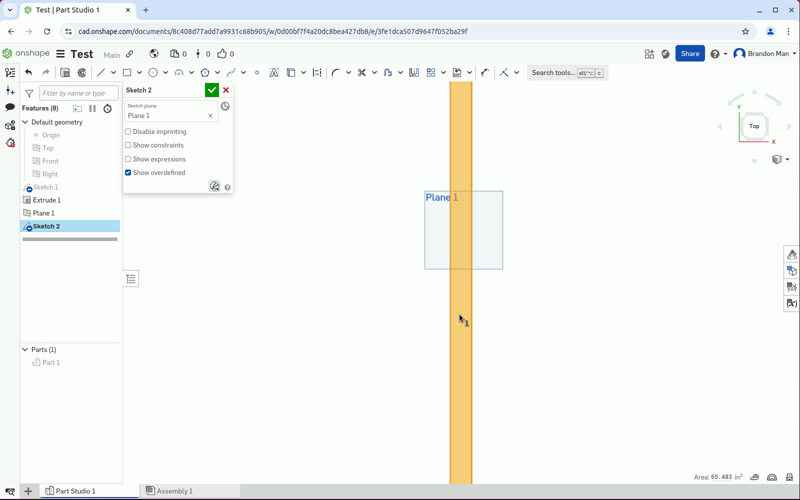
scroll(-6)
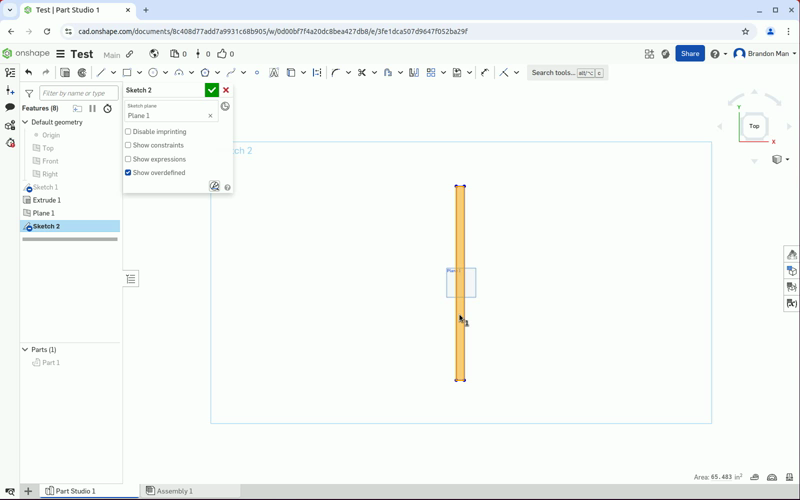
mouse_move(73, 352)
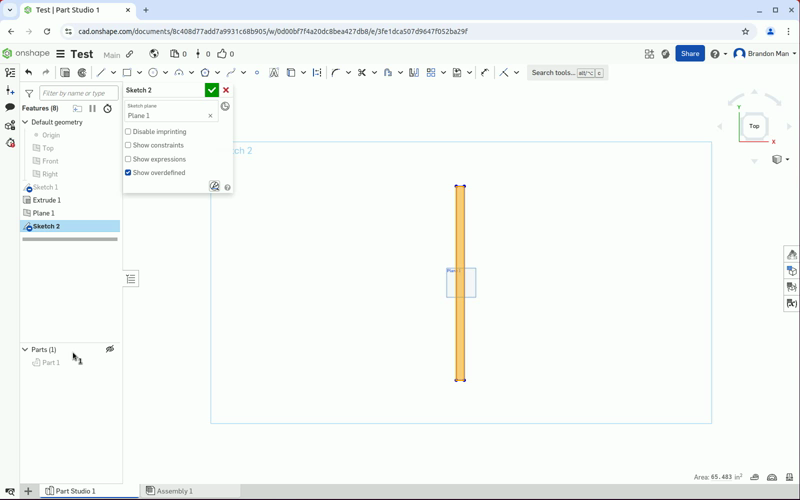
key(shift+y)
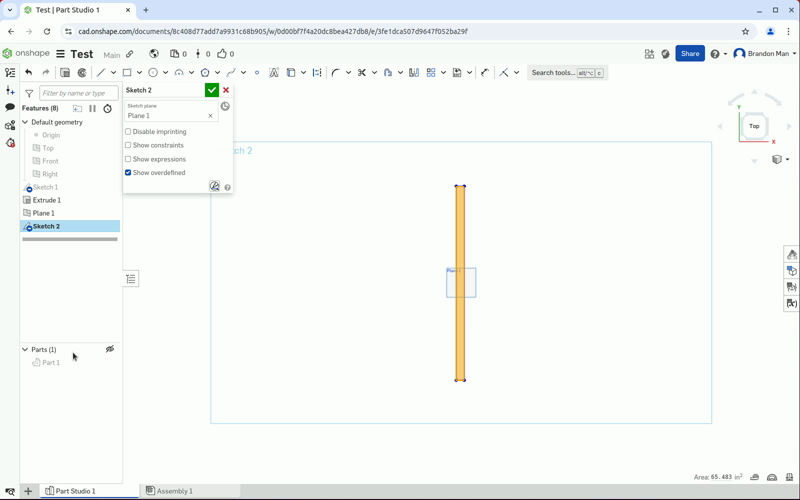
key(shift+e)
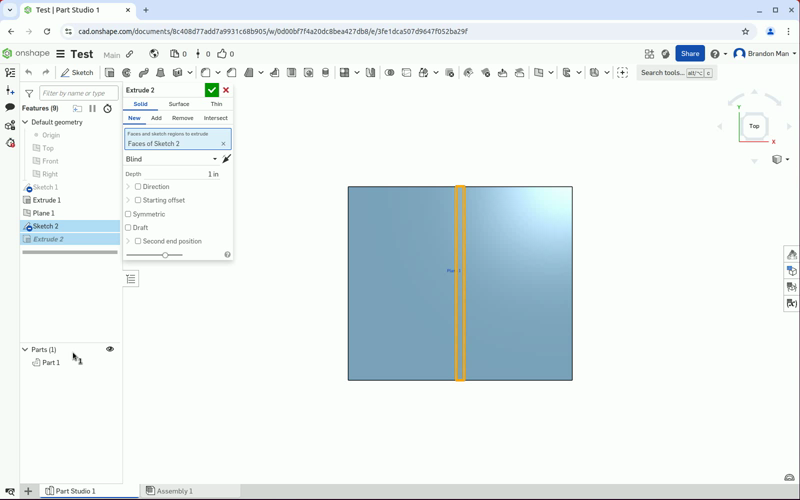
mouse_move(143, 106)
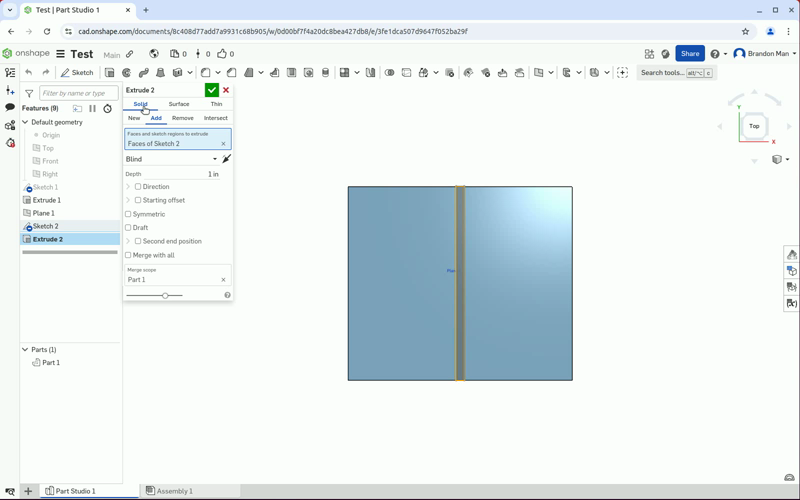
click(143, 106)
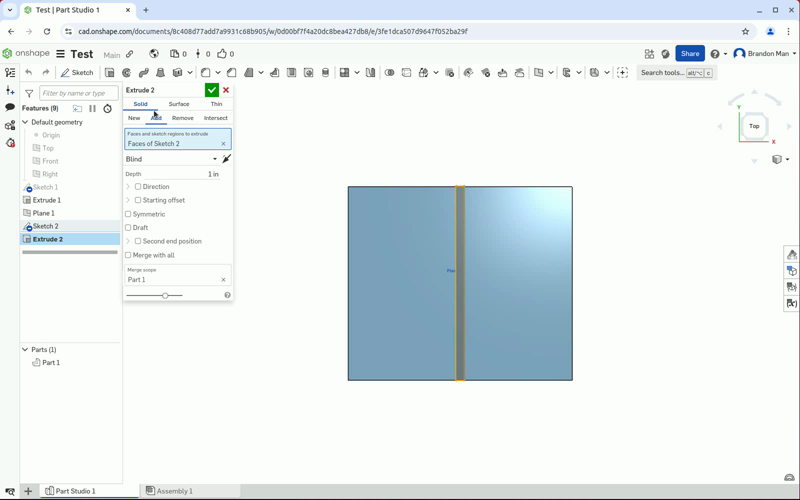
mouse_move(186, 120)
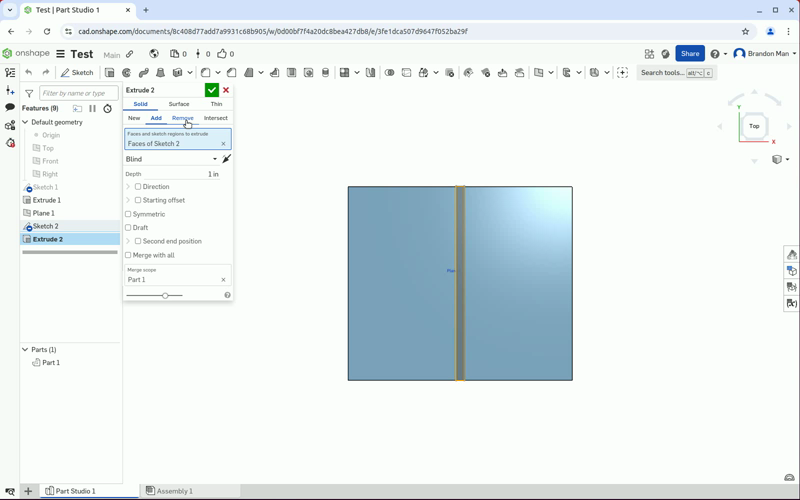
click(186, 120)
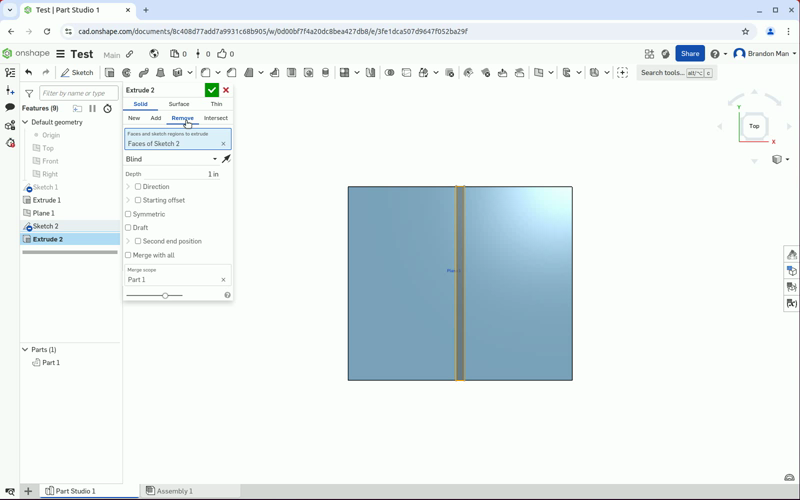
key(tab, 4)
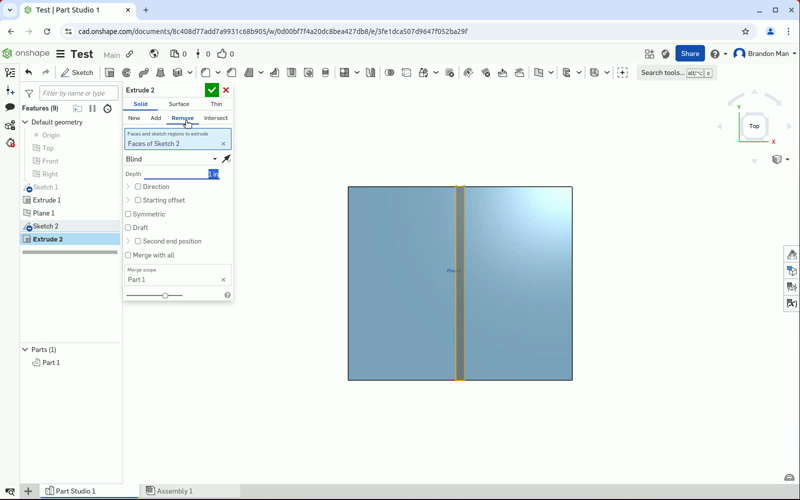
text(0.722)
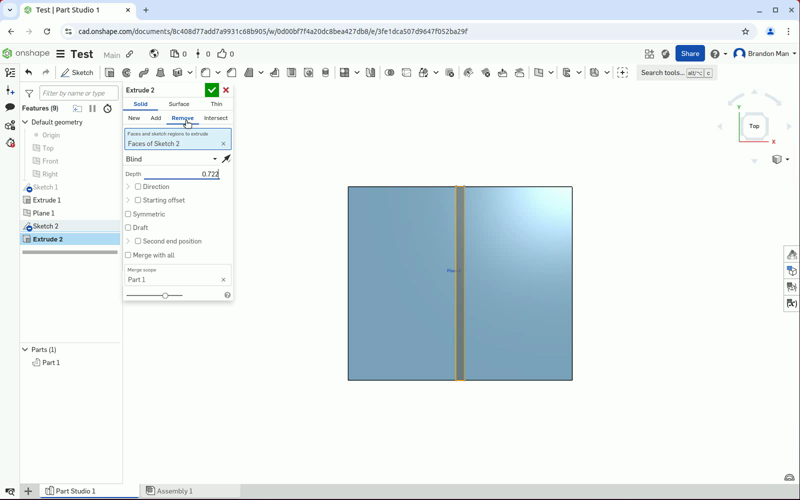
key(tab, 6)
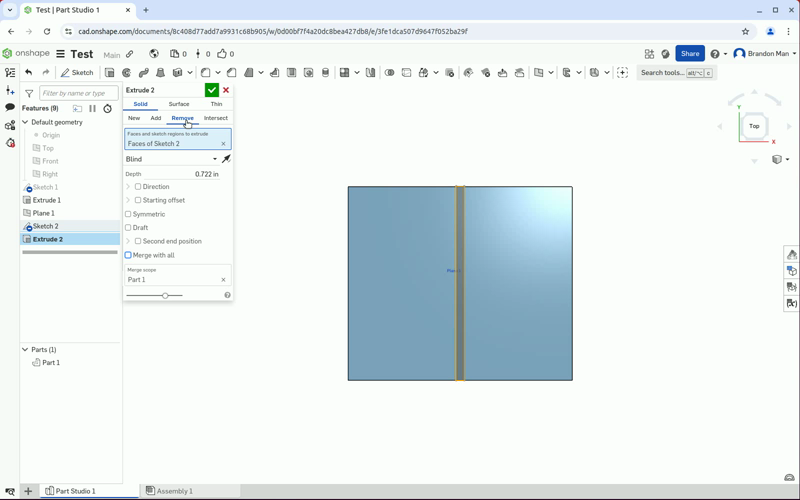
key(space)
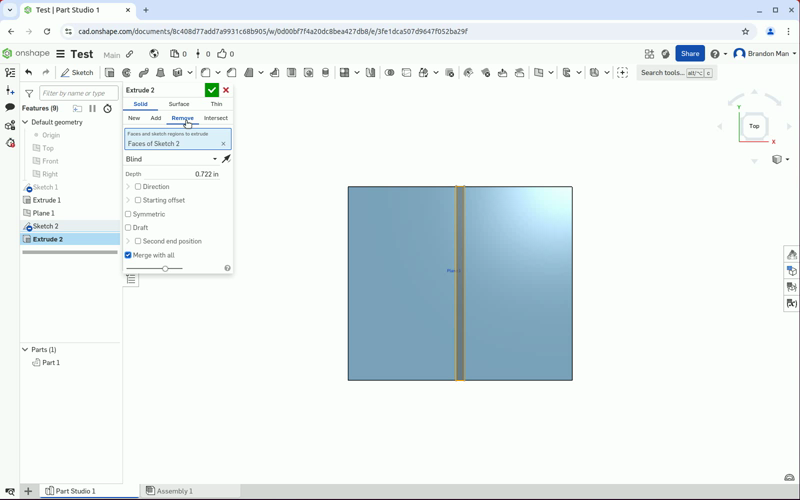
key(enter)
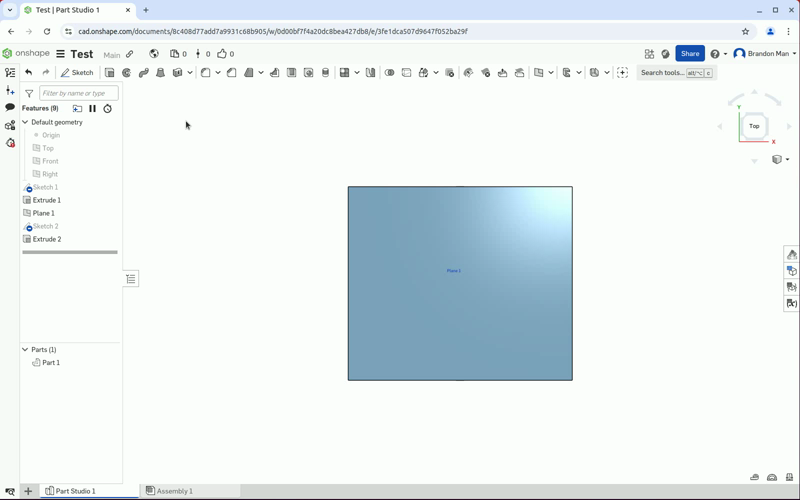
key(shift+h)
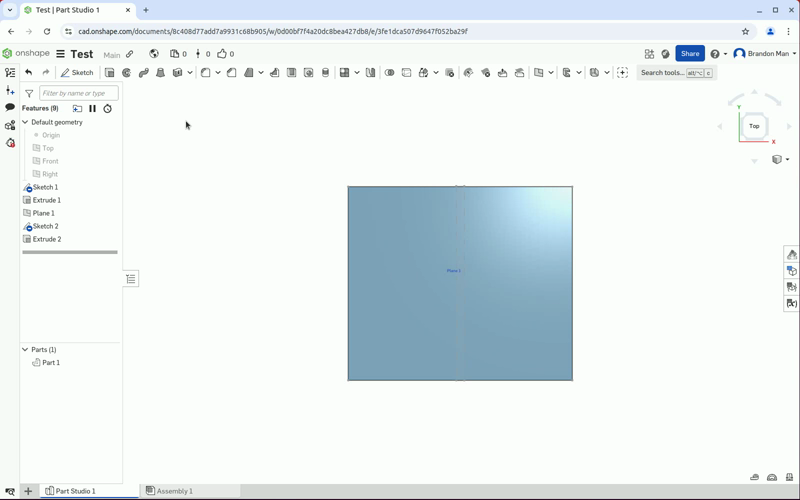
key(shift+h)
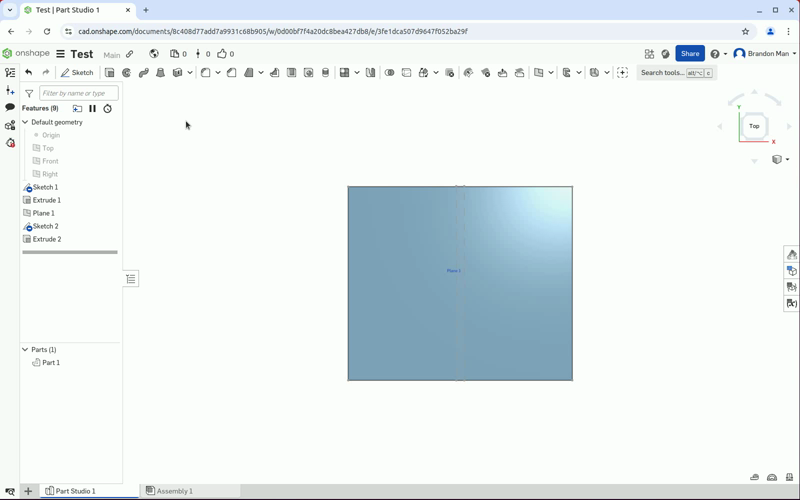
key(shift+7)
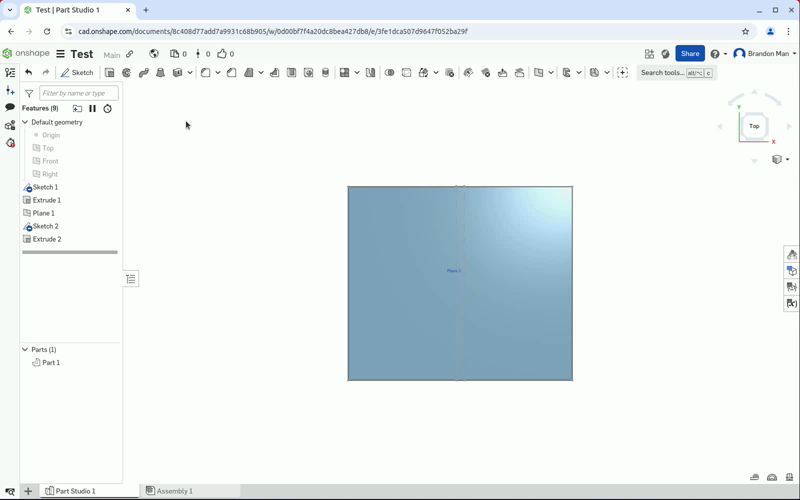
key(up, 3)
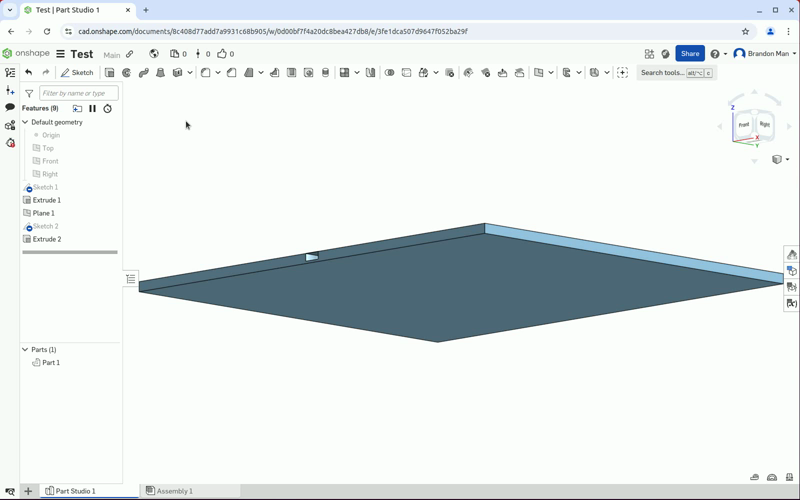
key(left, 3)
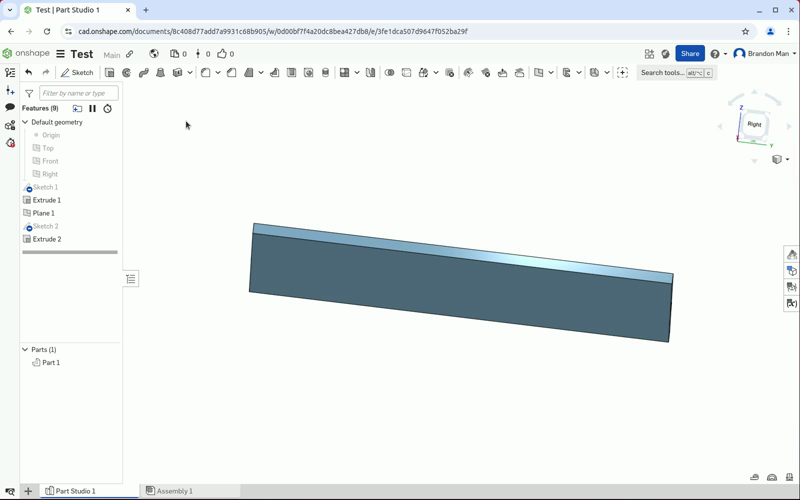
key(right, 3)
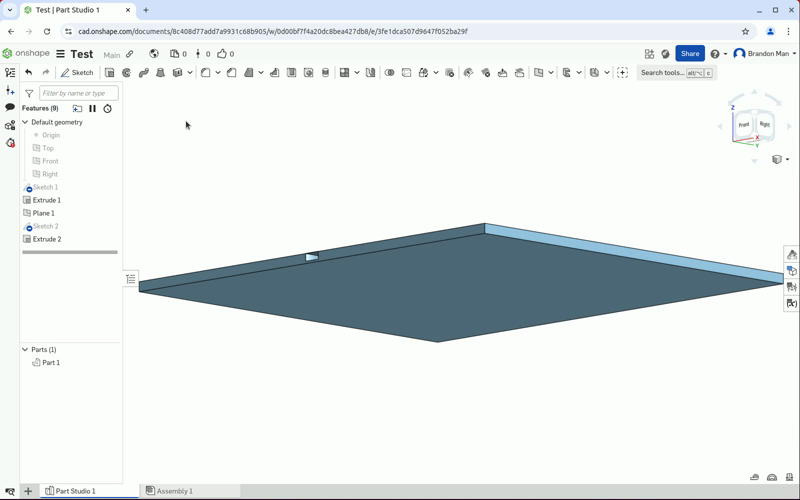
key(down, 3)
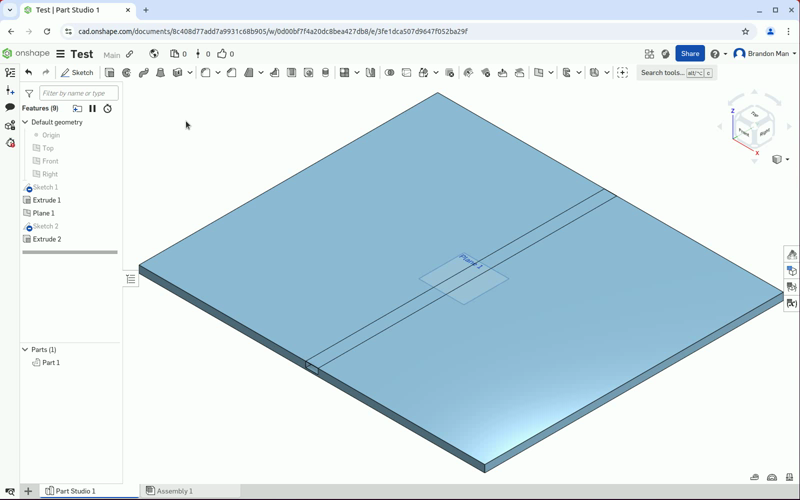
mouse_move(73, 189)
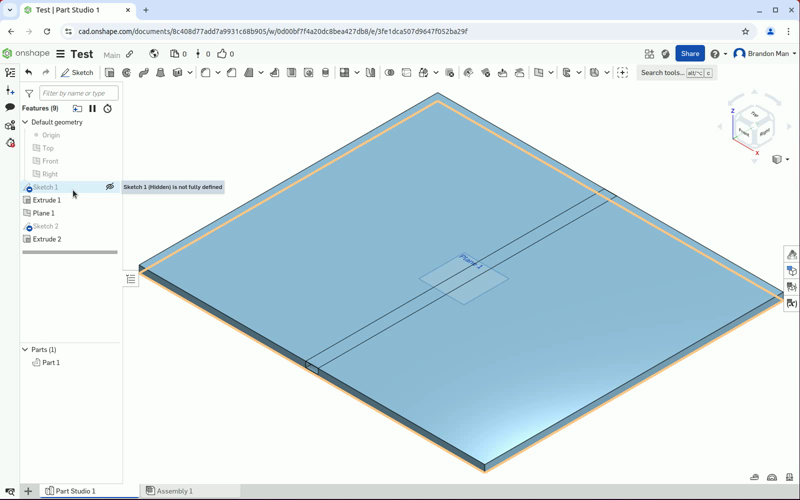
click(73, 189)